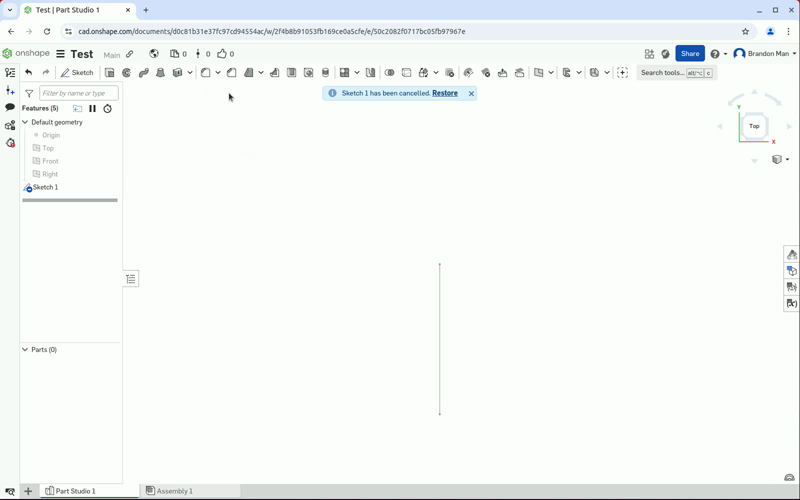
key(shift+h)
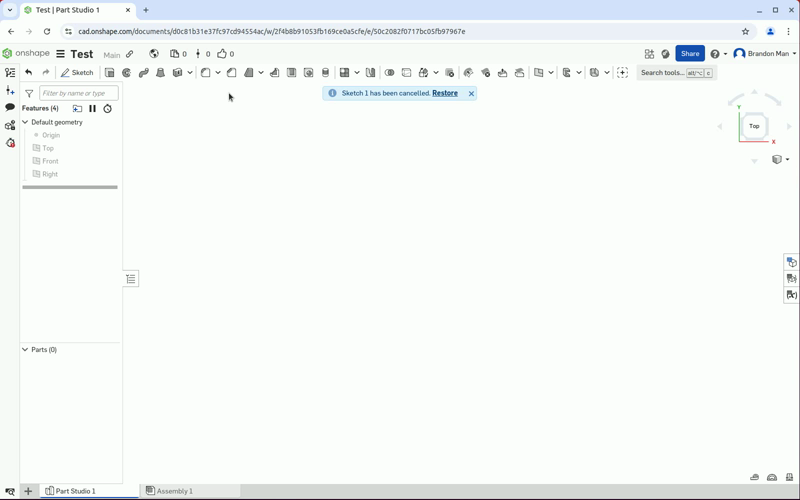
mouse_move(73, 352)
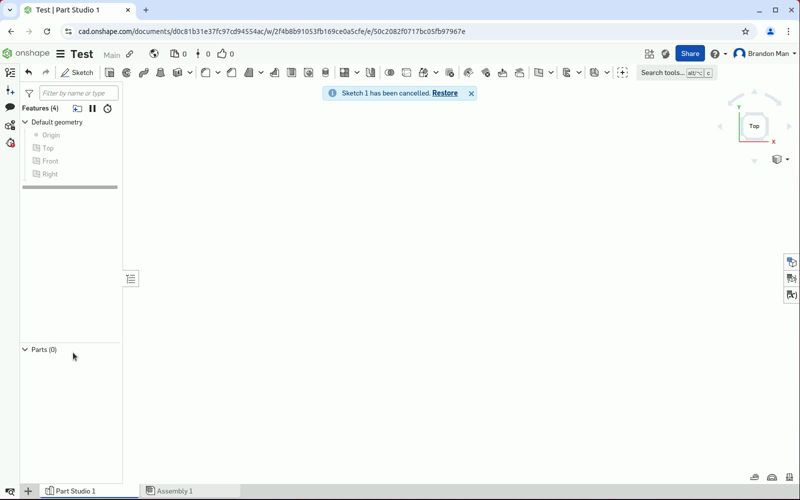
key(y)
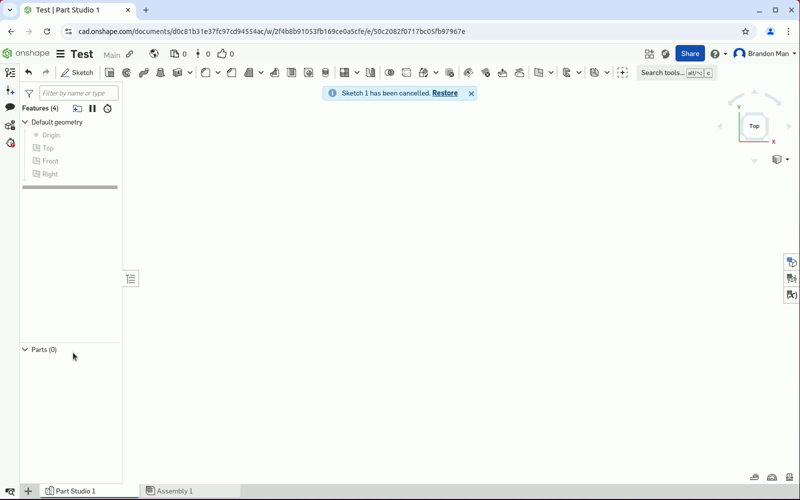
key(shift+p)
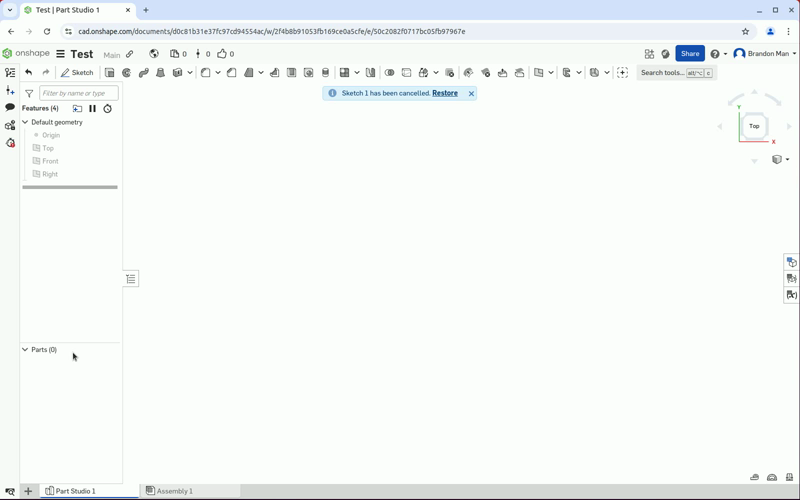
key(space)
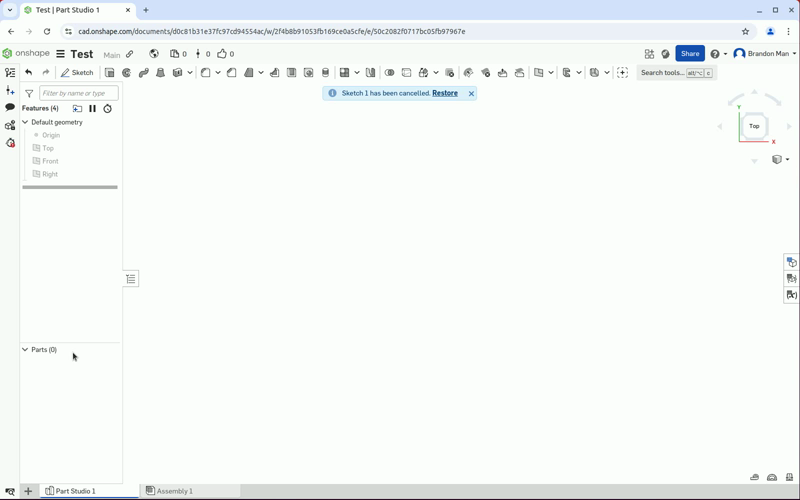
key_down(shift)
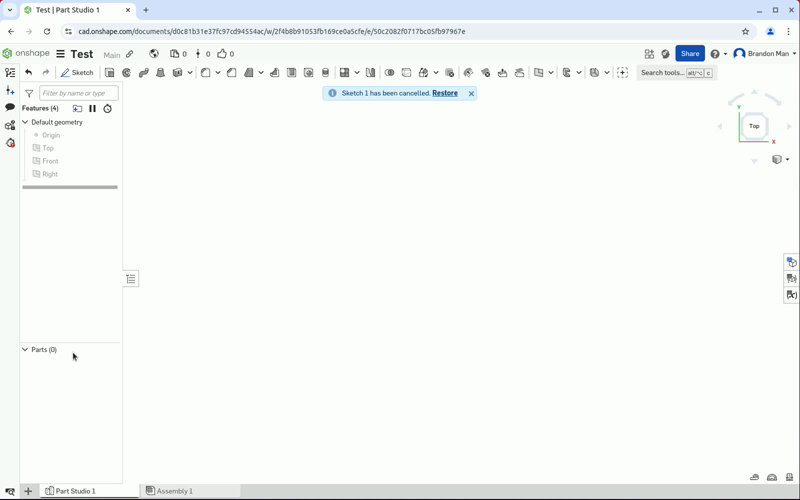
key(up)
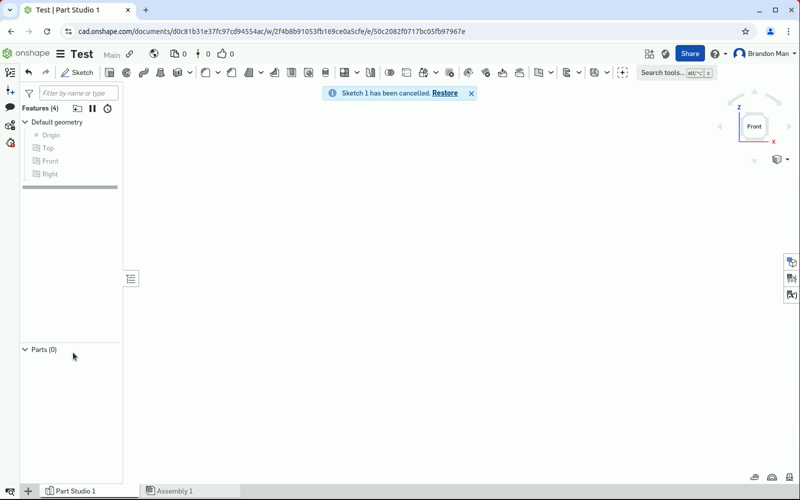
key_up(shift)
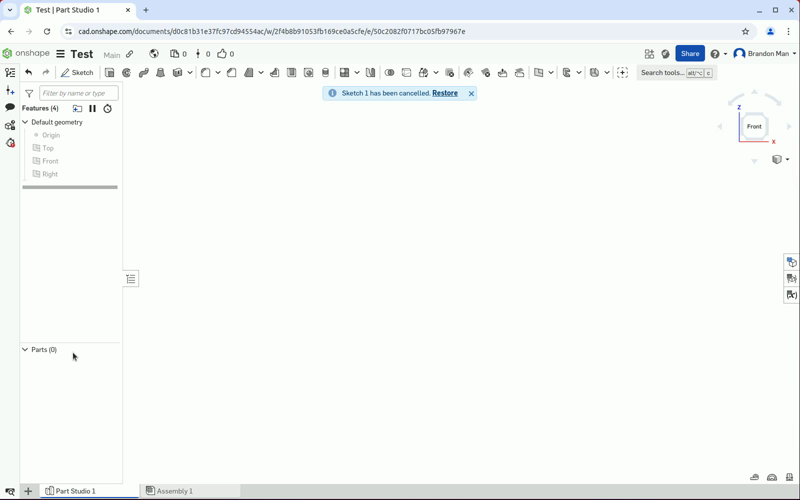
mouse_move(73, 352)
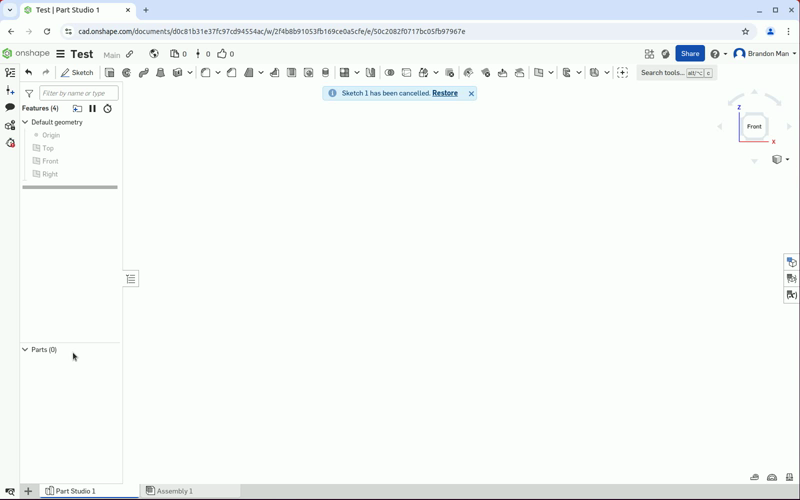
key(shift+y)
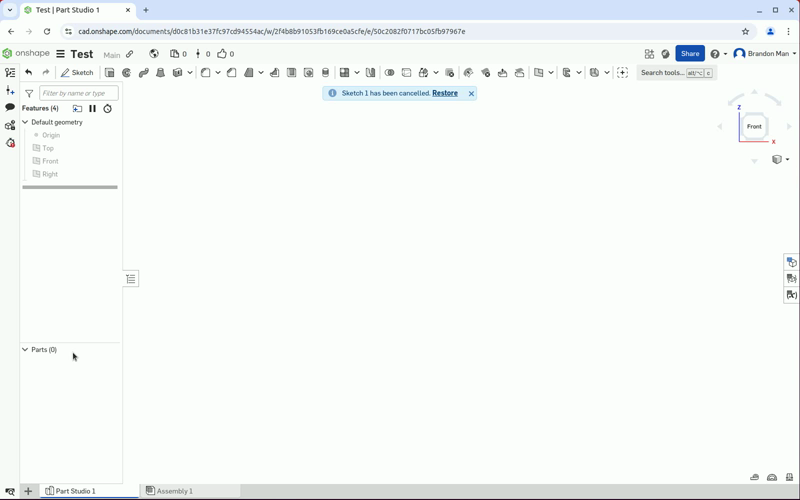
key(shift+s)
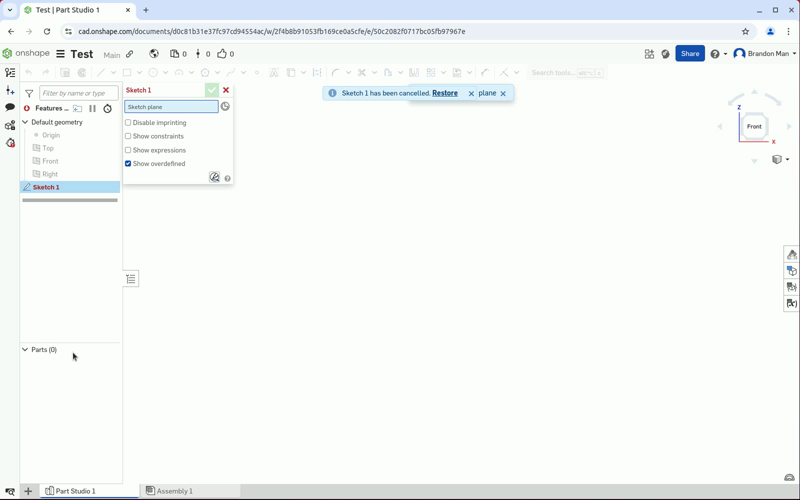
mouse_move(73, 163)
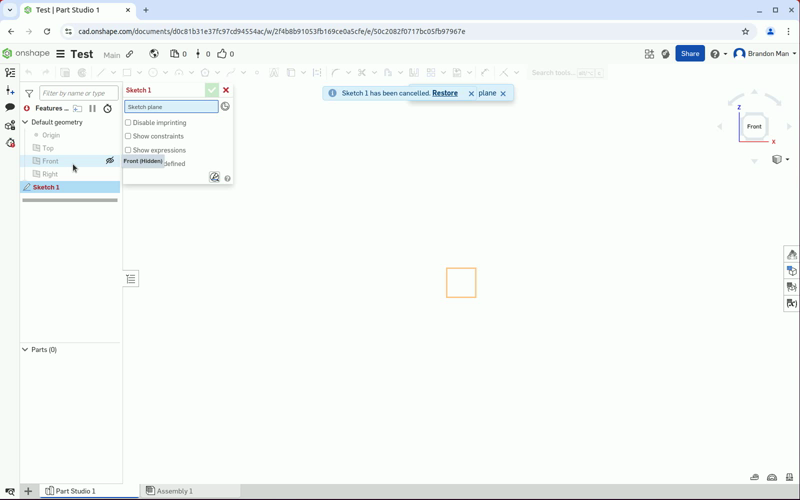
click(73, 163)
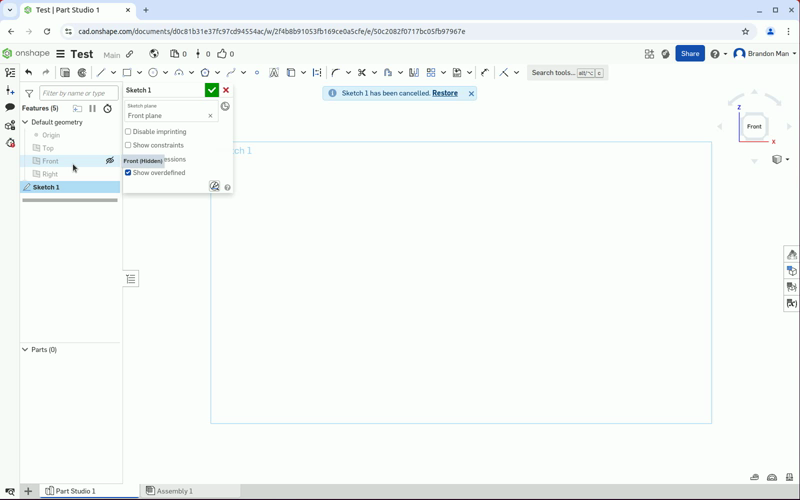
mouse_move(73, 352)
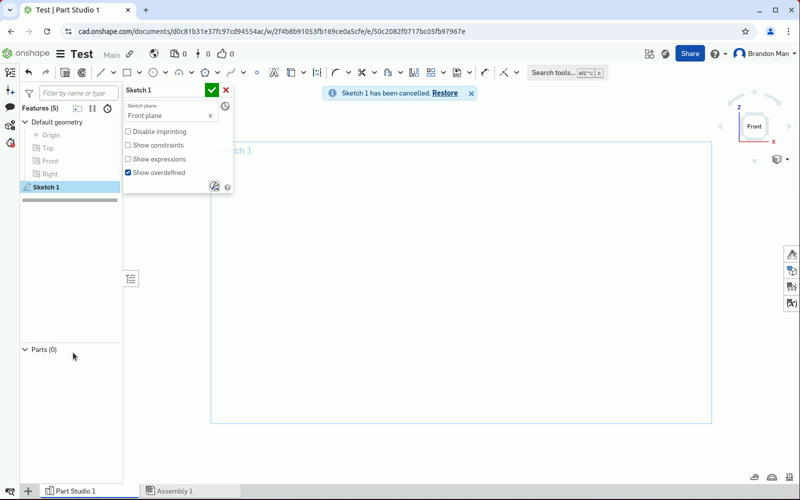
key(y)
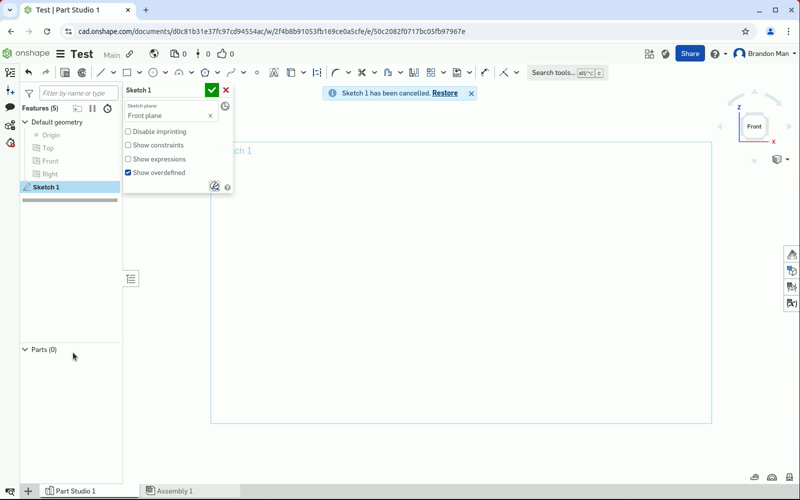
key(c)
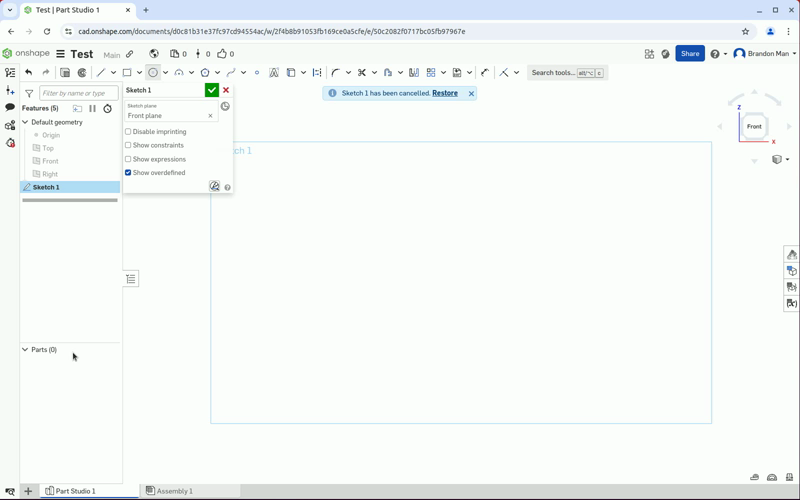
key_down(shift)
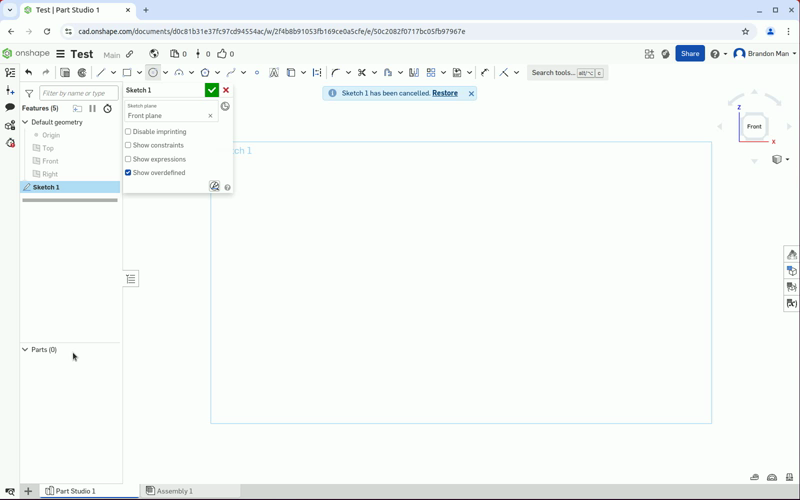
mouse_move(392, 217)
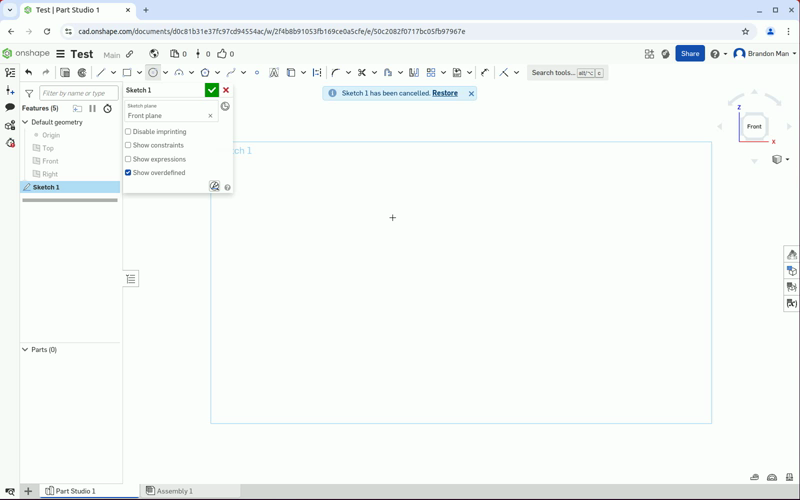
click(392, 217)
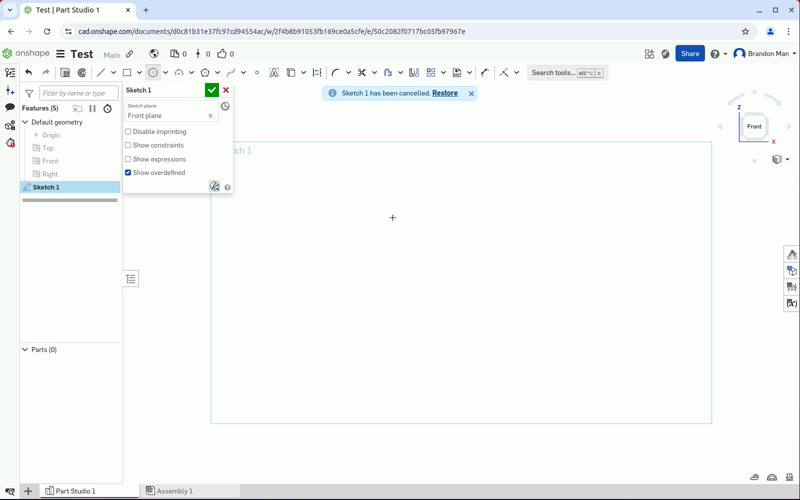
key_up(shift)
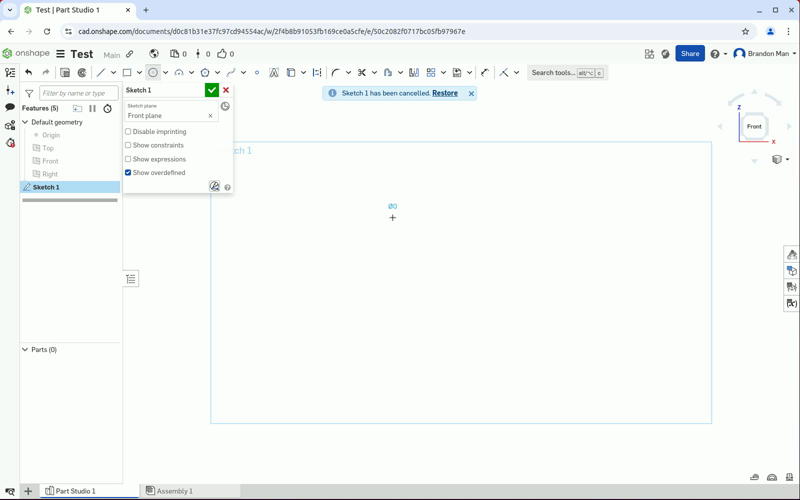
mouse_move(424, 217)
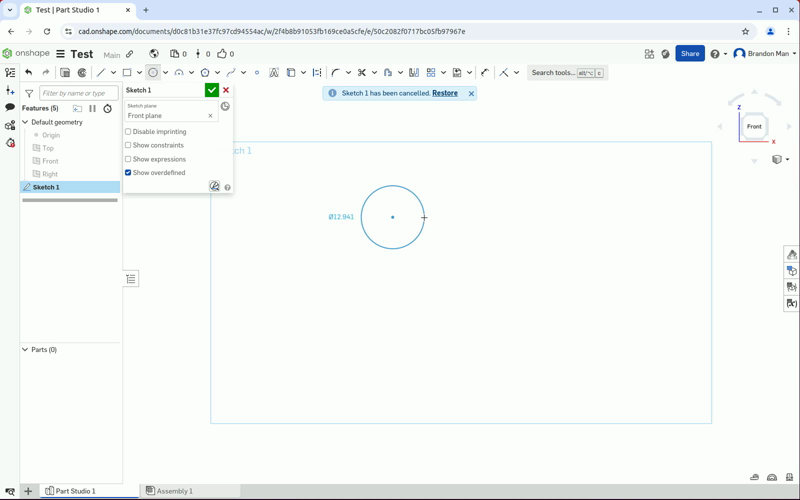
click(424, 217)
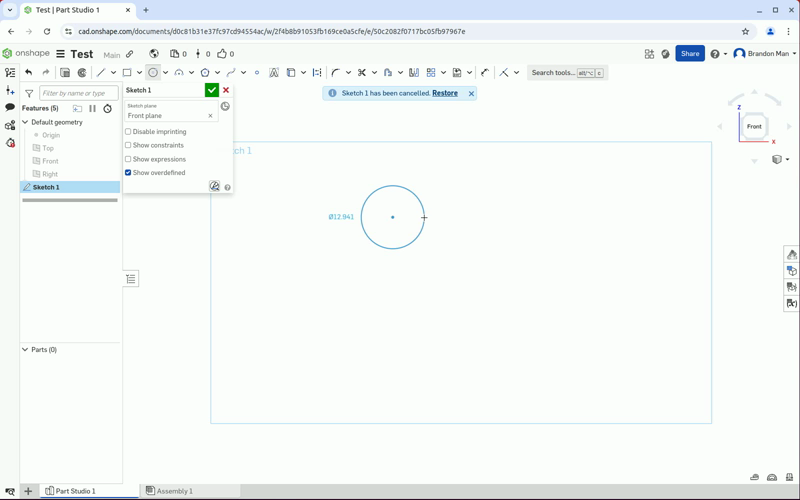
key(esc)
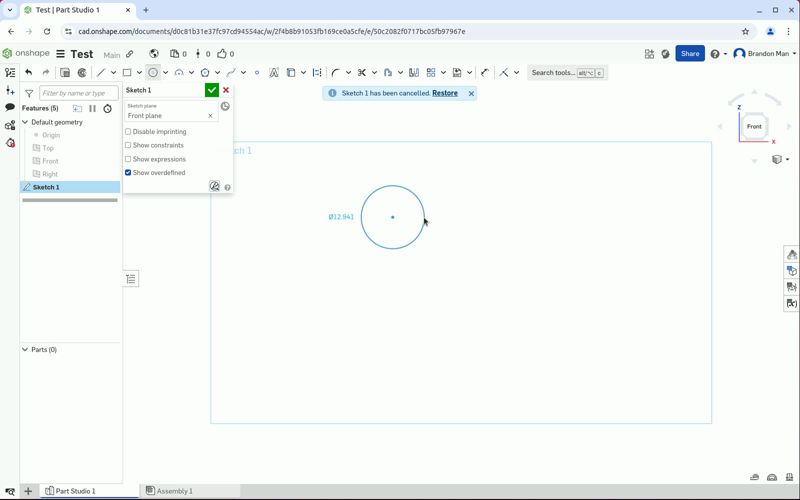
mouse_move(369, 234)
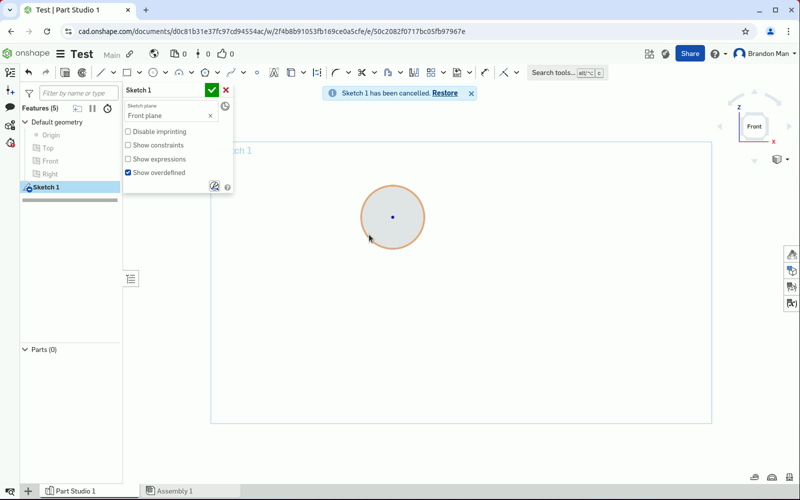
click(369, 234)
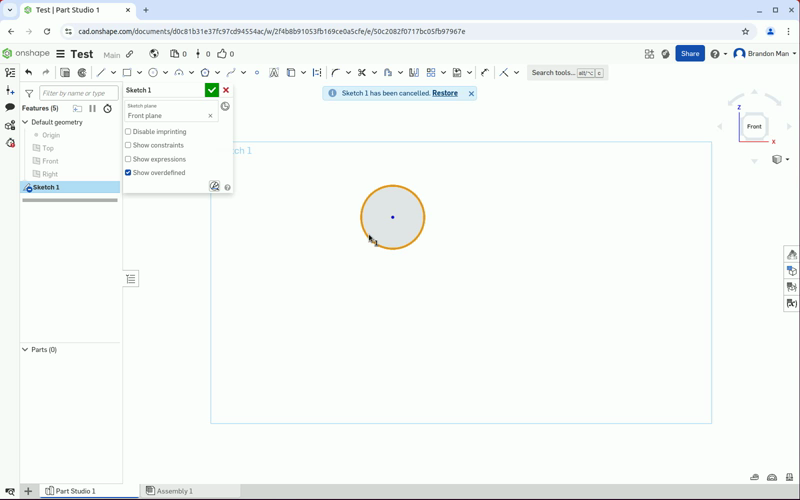
mouse_move(73, 352)
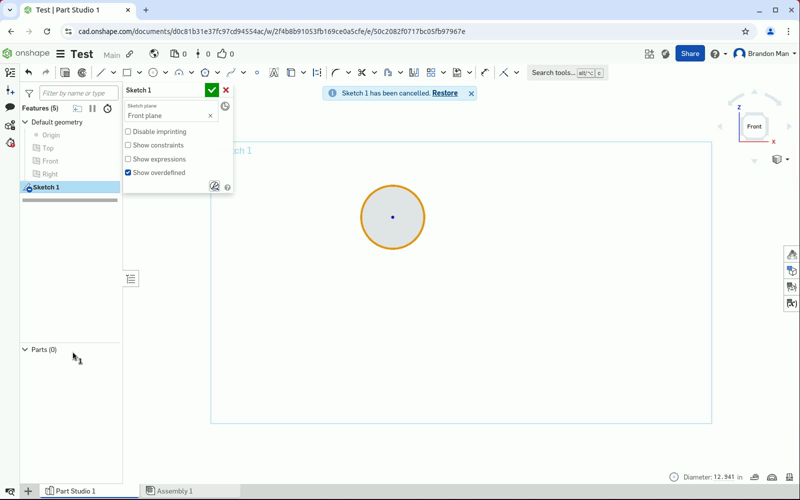
key(shift+y)
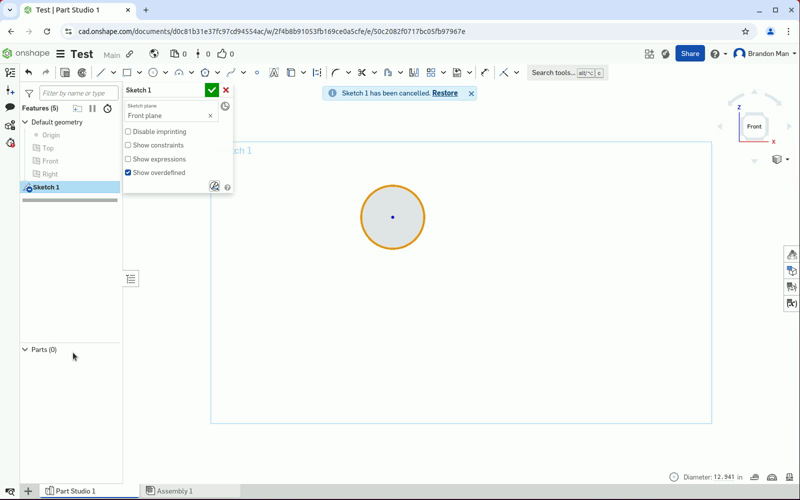
key(shift+e)
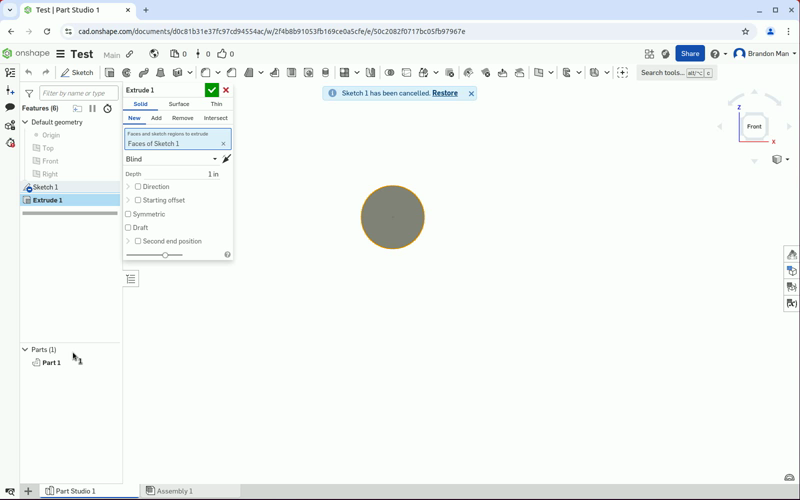
mouse_move(143, 106)
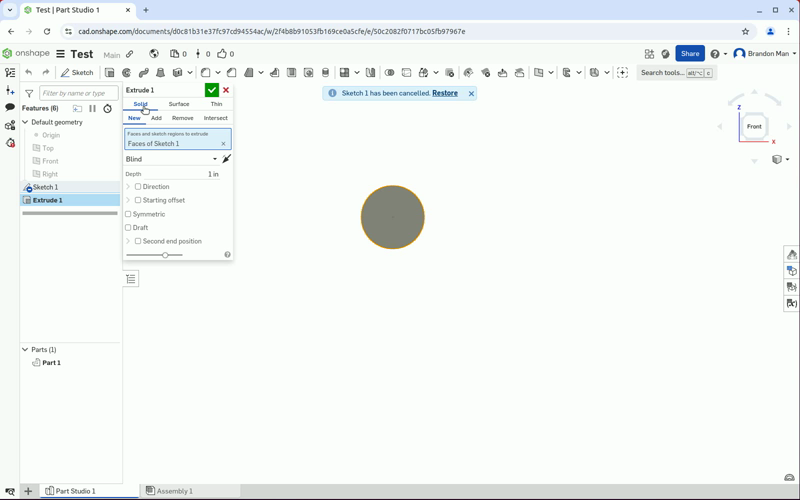
click(143, 106)
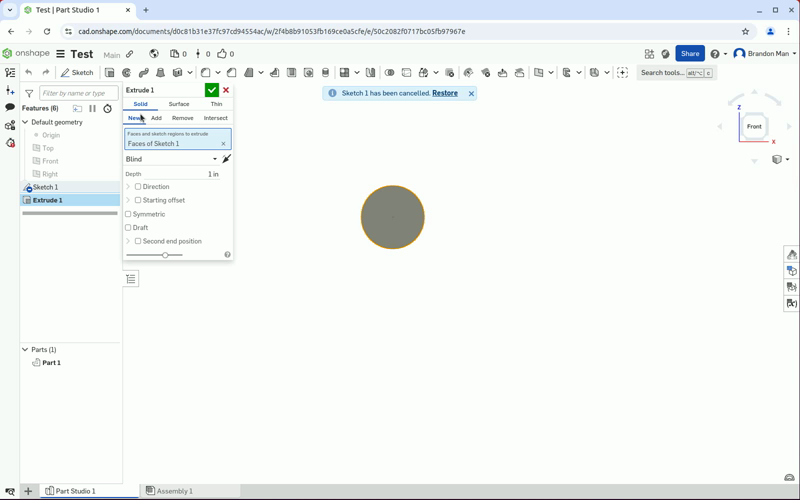
mouse_move(137, 120)
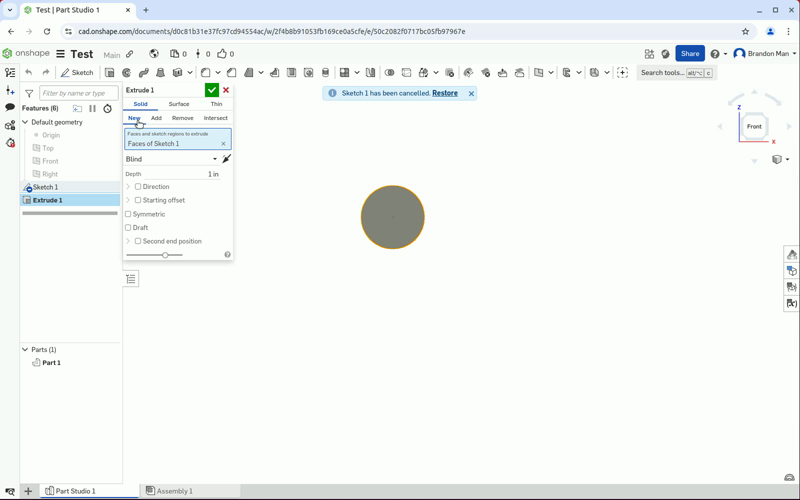
click(137, 120)
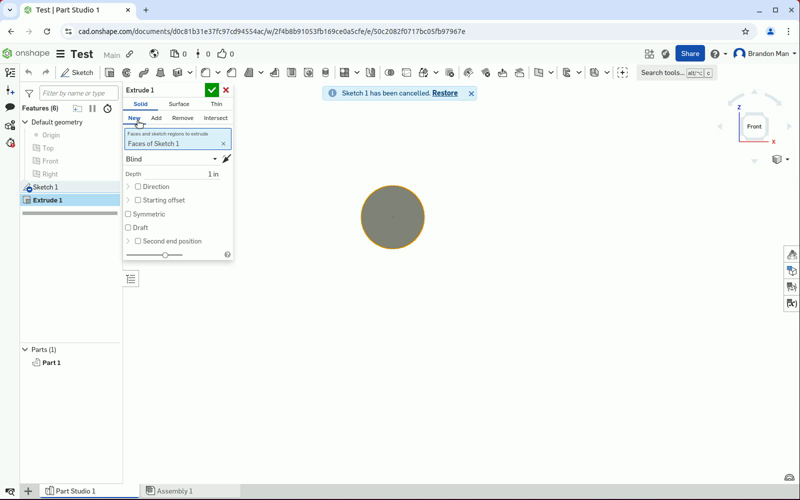
key(tab, 4)
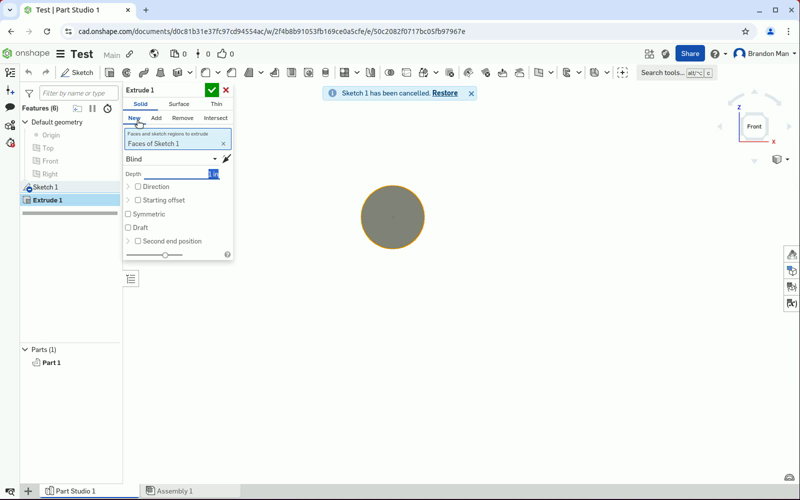
text(8.666)
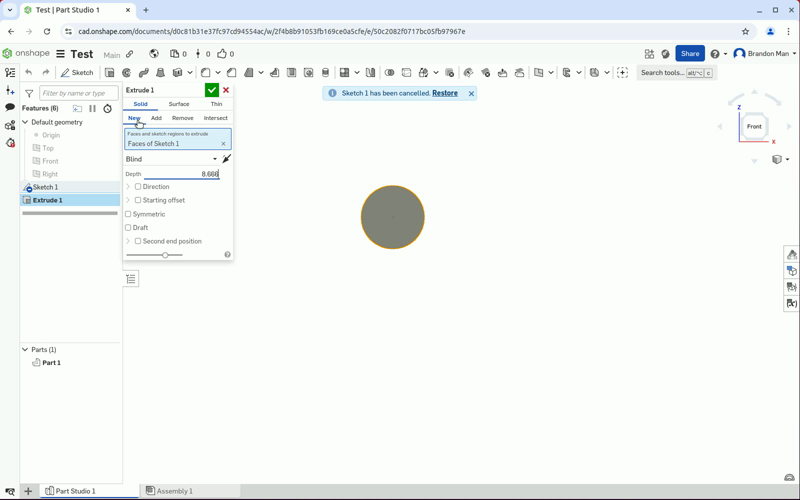
key(enter)
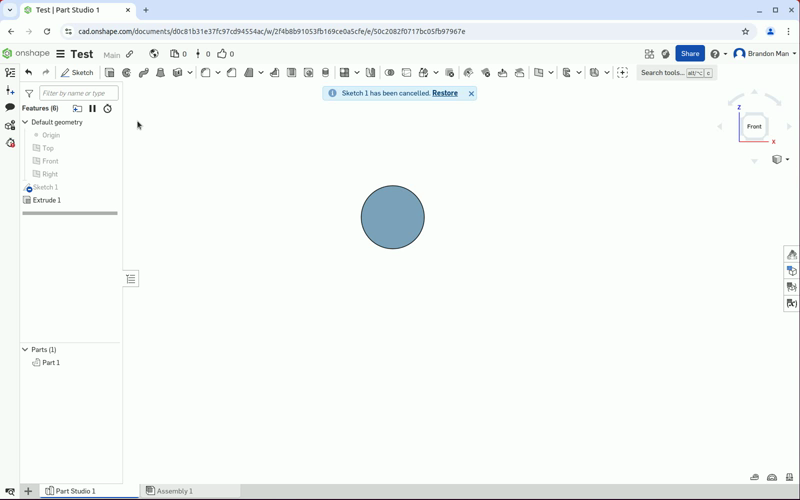
key(shift+h)
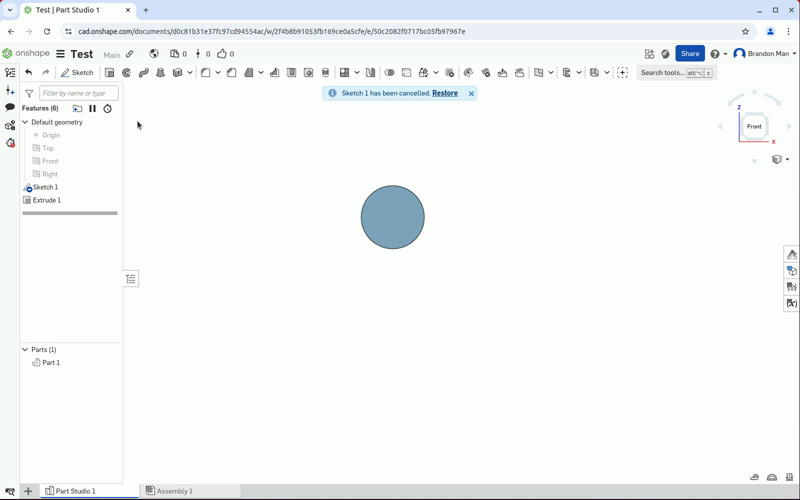
key(shift+h)
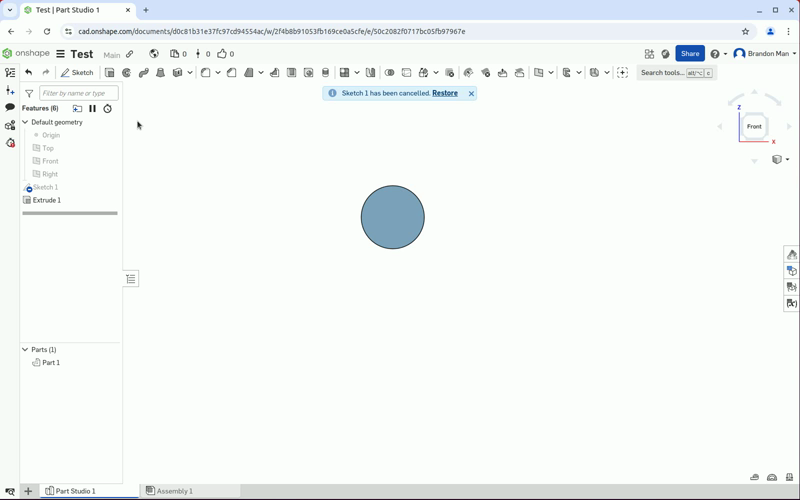
mouse_move(73, 189)
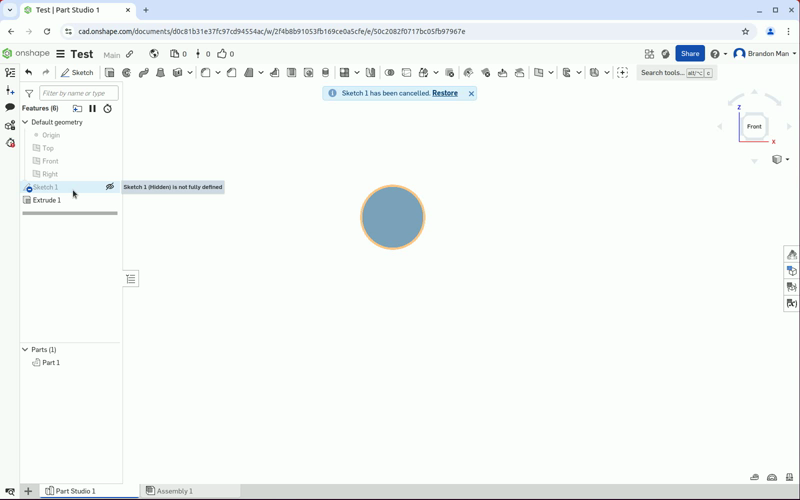
click(73, 189)
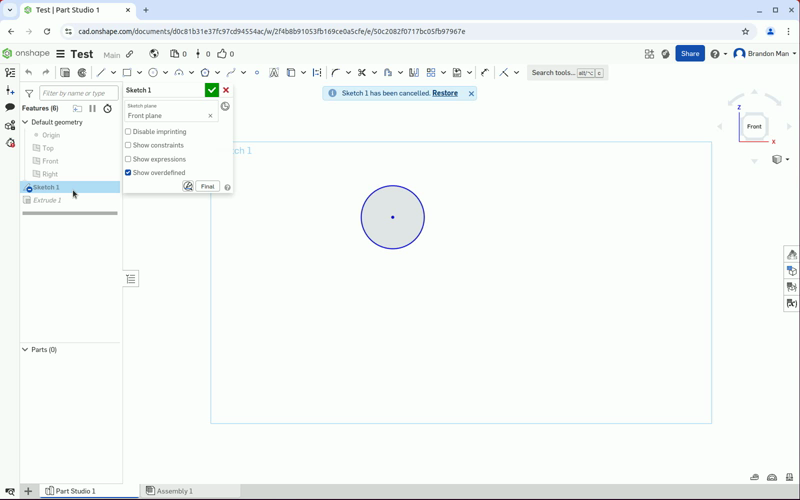
mouse_move(229, 92)
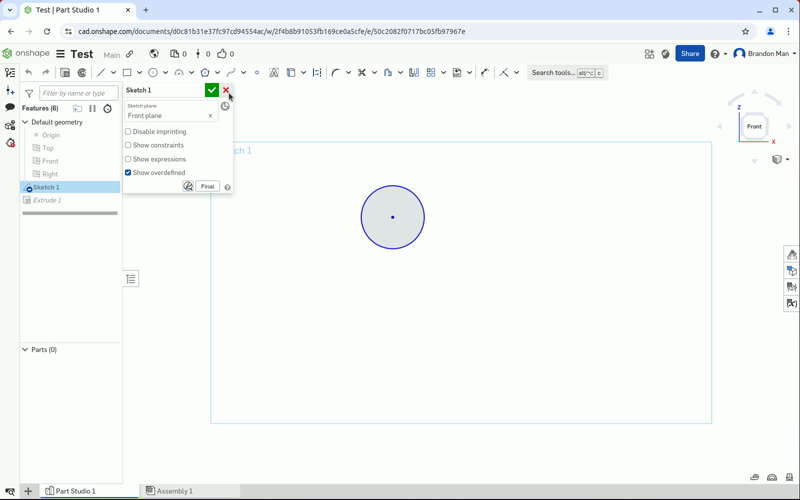
click(229, 92)
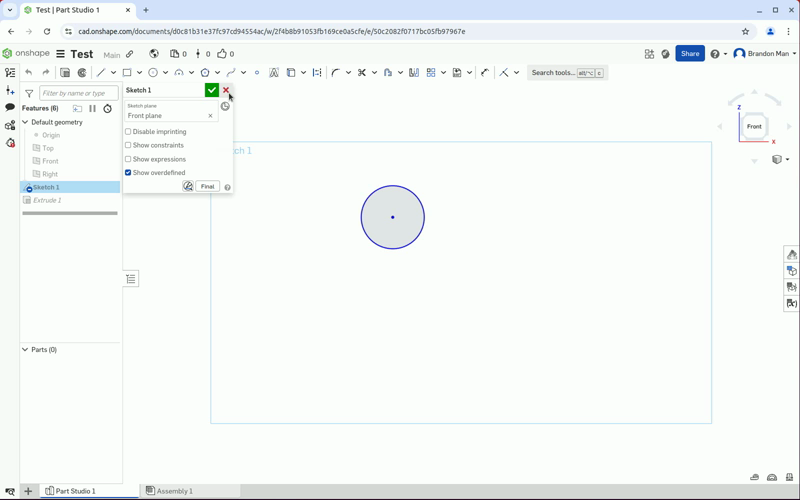
key(shift+s)
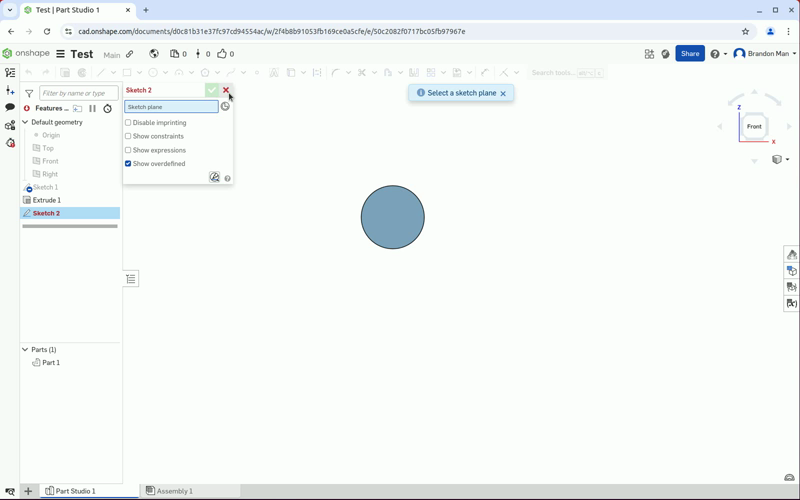
mouse_move(73, 163)
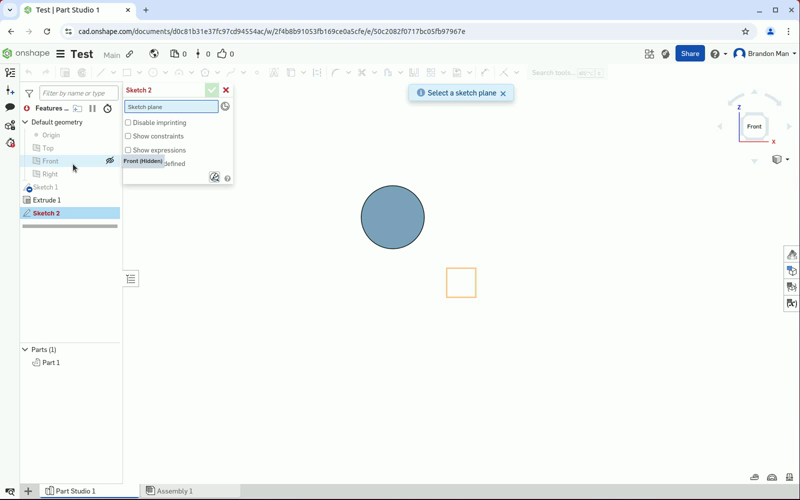
click(73, 163)
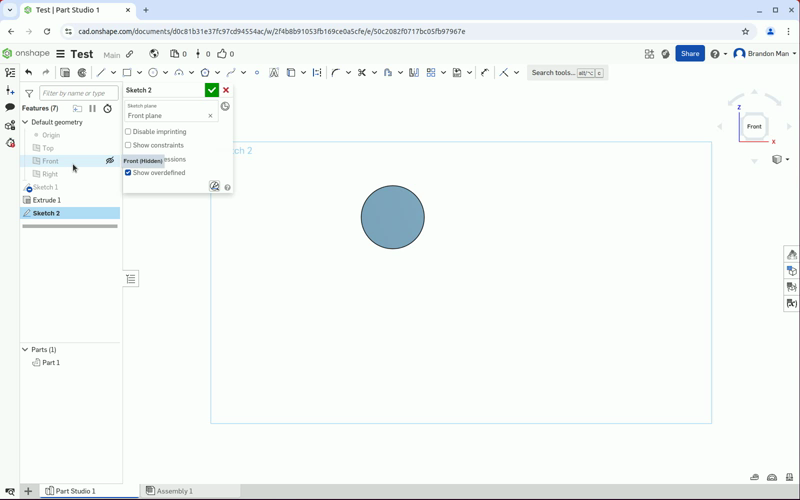
mouse_move(73, 352)
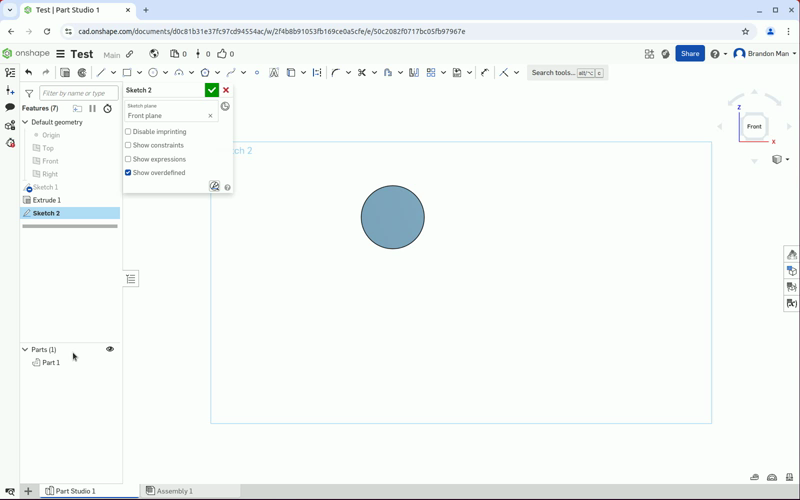
key(y)
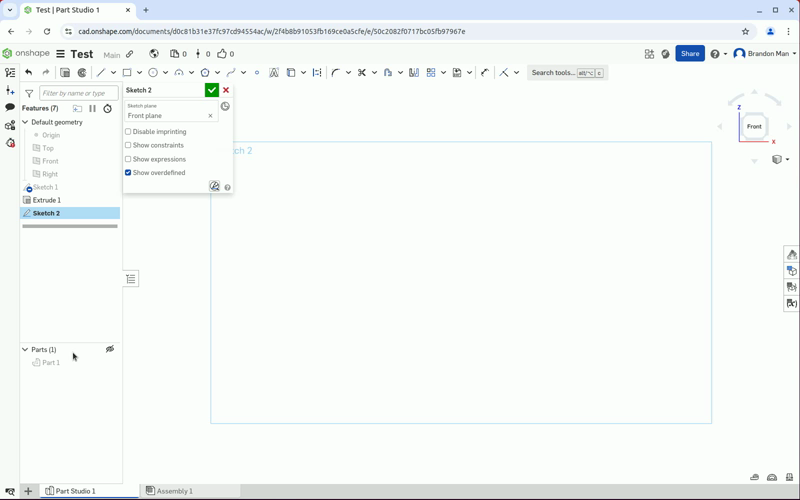
key(l)
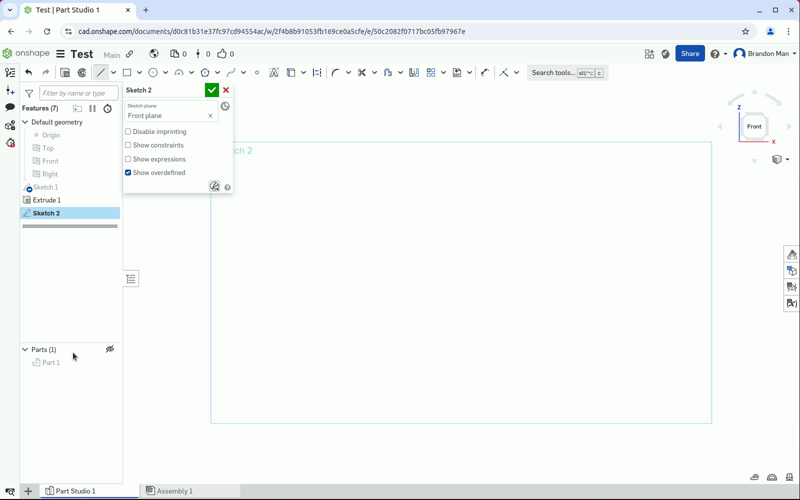
key_down(shift)
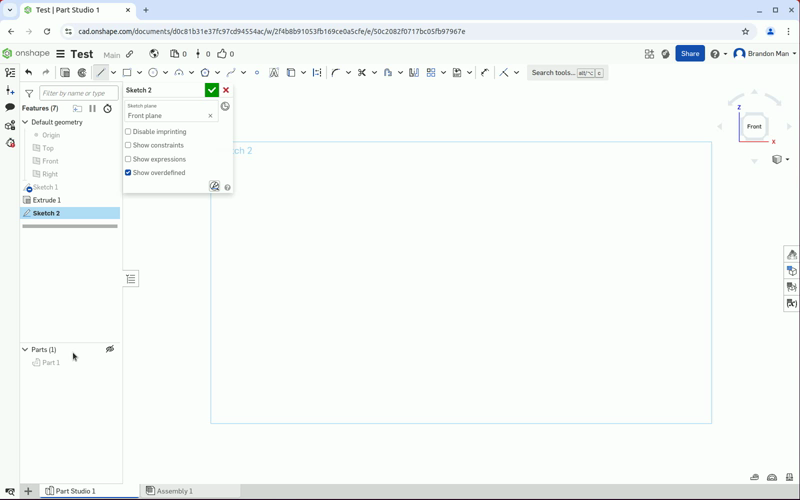
mouse_move(351, 257)
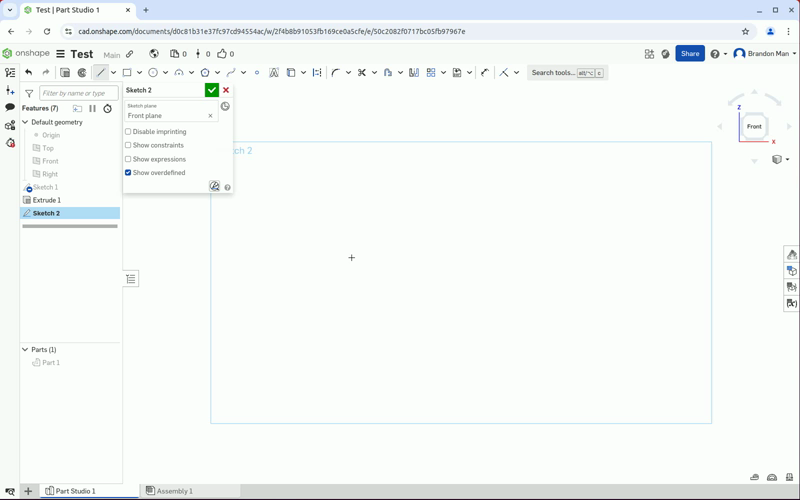
click(351, 257)
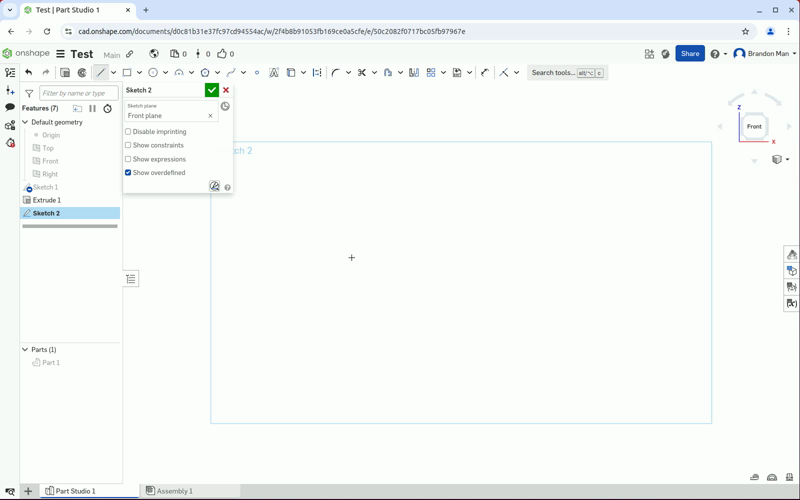
key_up(shift)
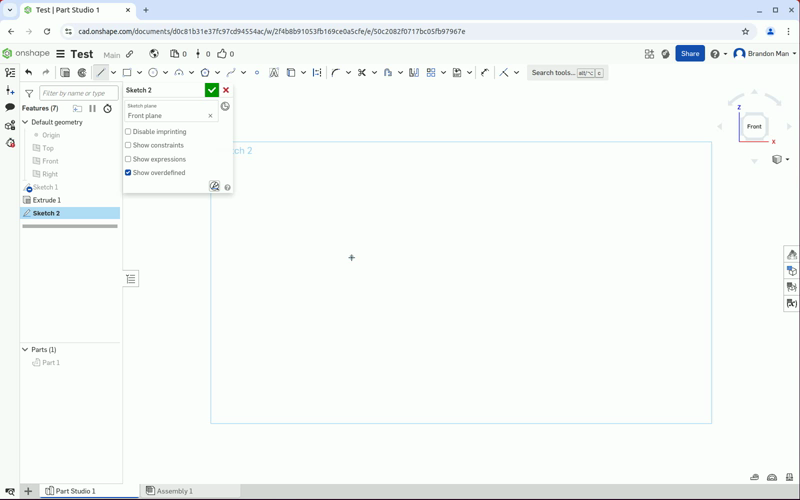
key_down(shift)
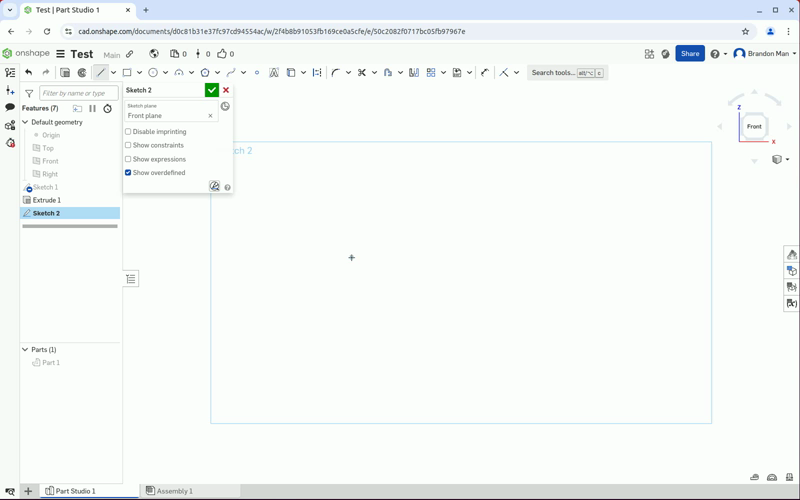
mouse_move(572, 257)
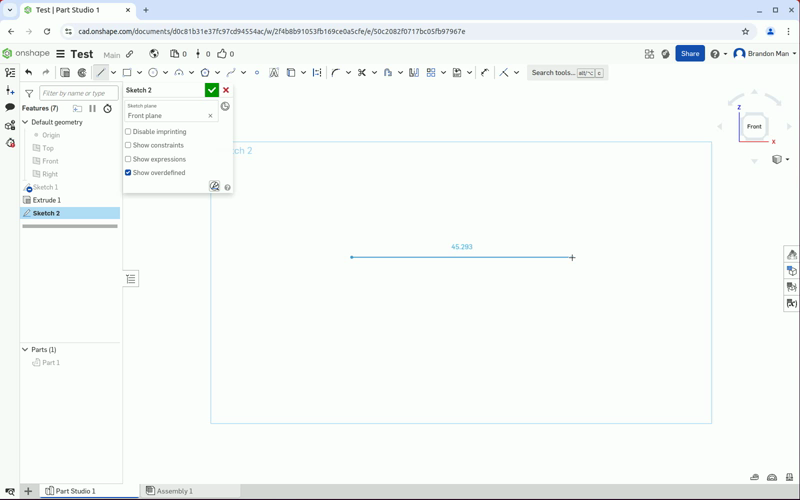
click(572, 257)
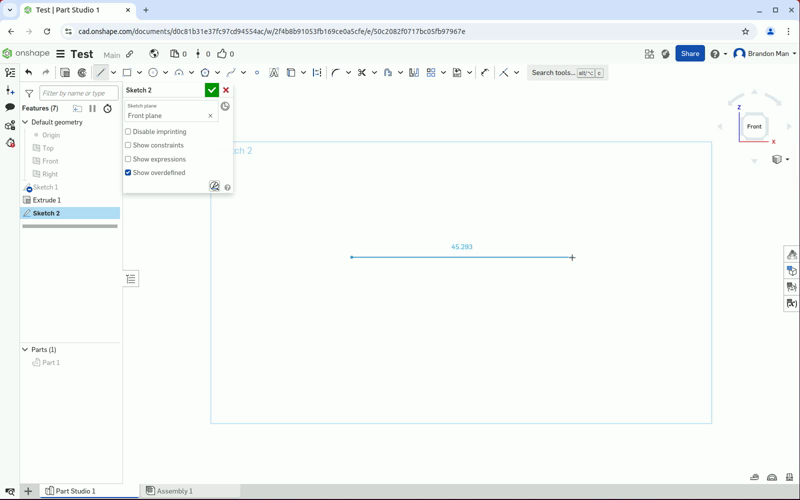
key_up(shift)
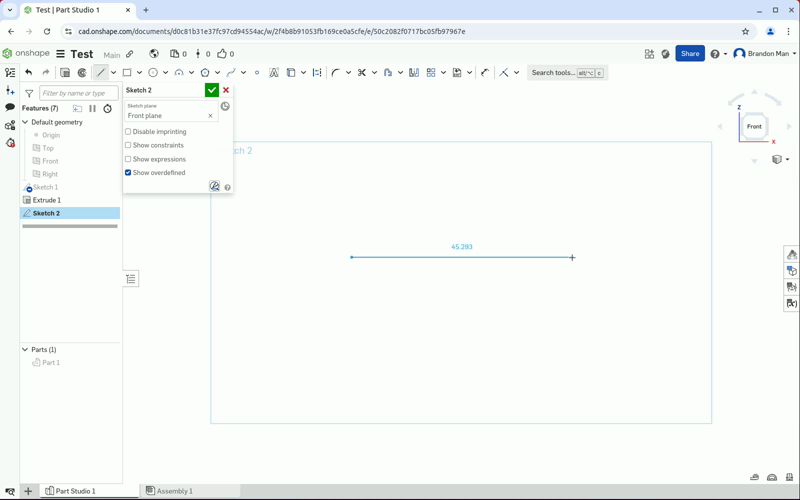
key_down(shift)
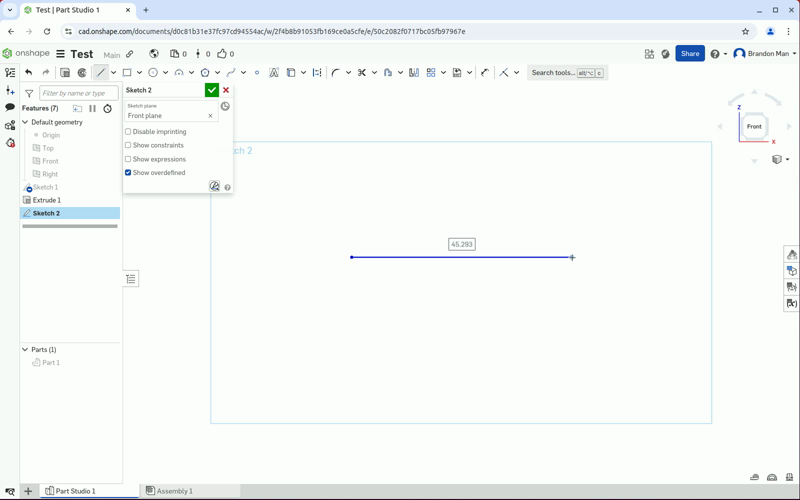
mouse_move(572, 180)
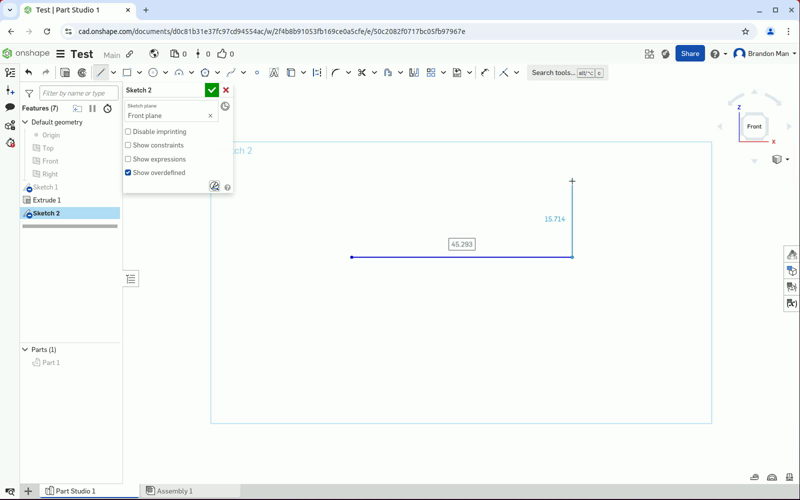
click(572, 180)
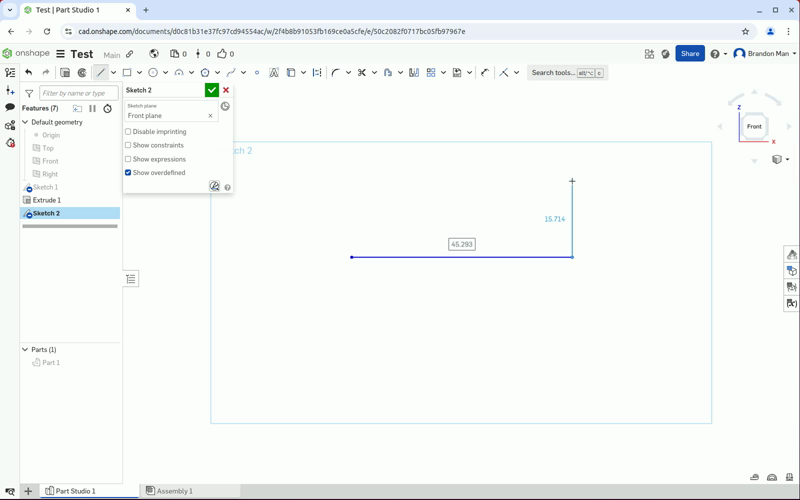
key_up(shift)
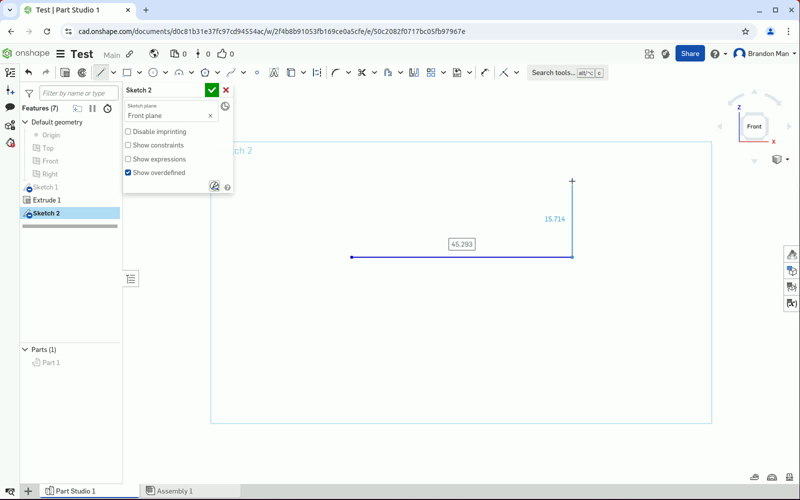
key_down(shift)
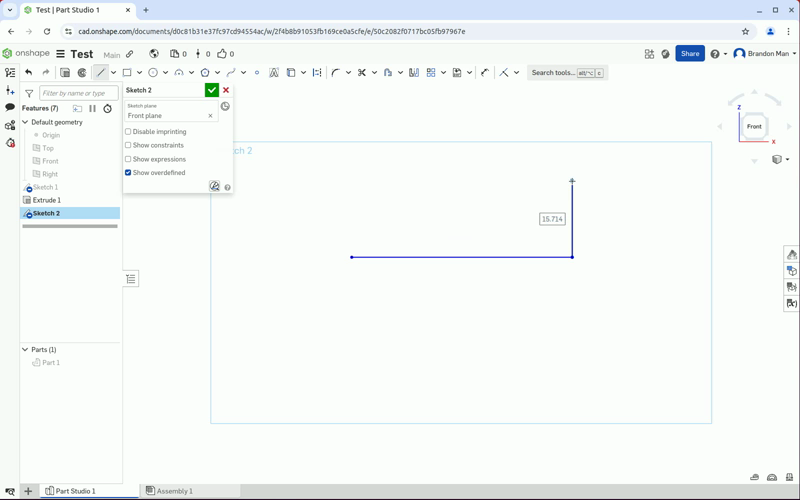
mouse_move(351, 180)
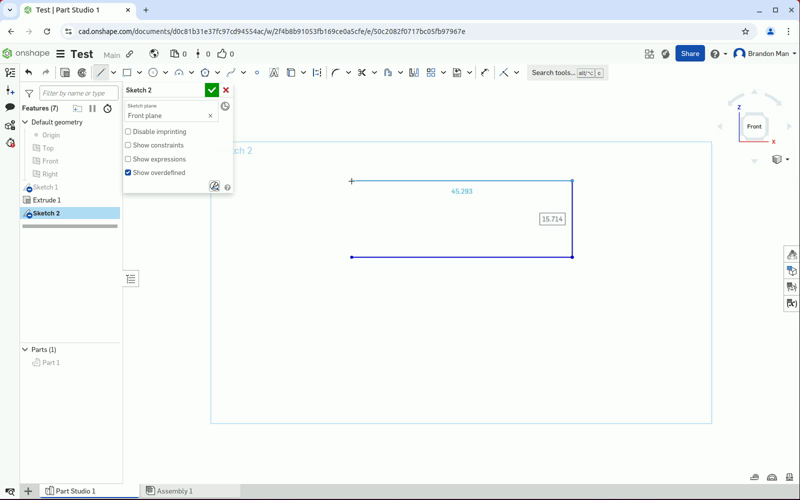
click(351, 180)
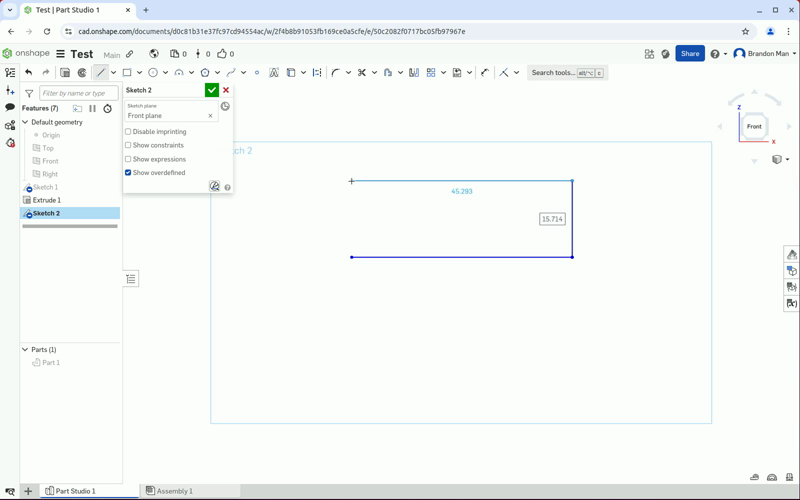
key_up(shift)
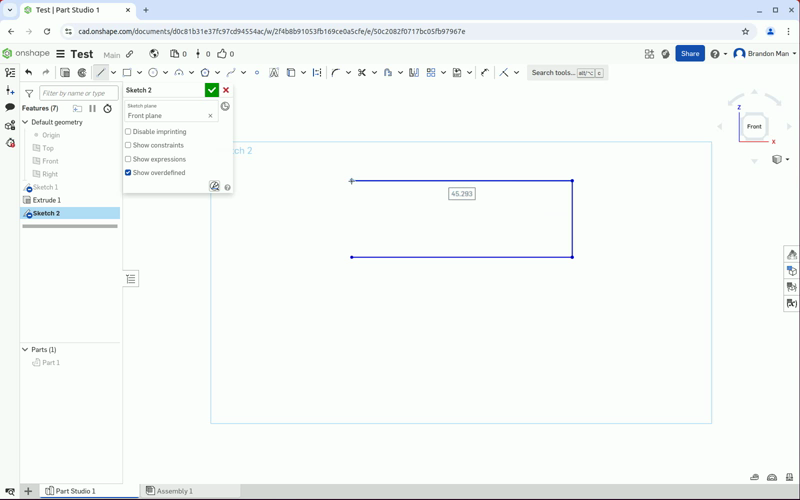
key_down(shift)
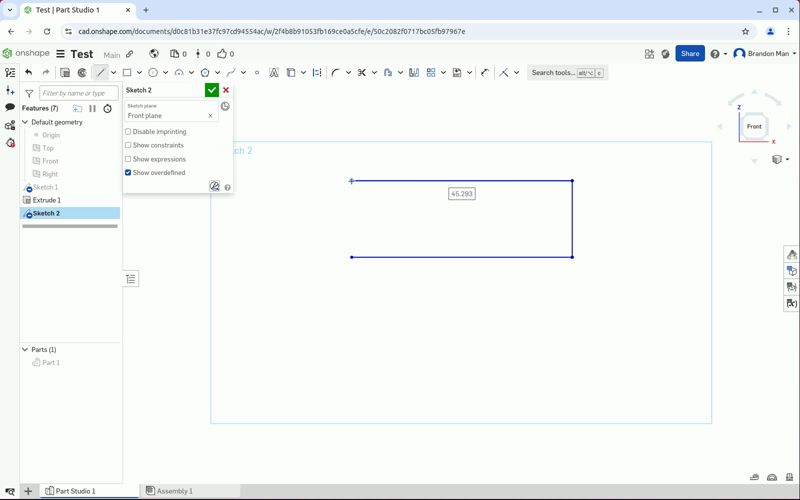
mouse_move(351, 257)
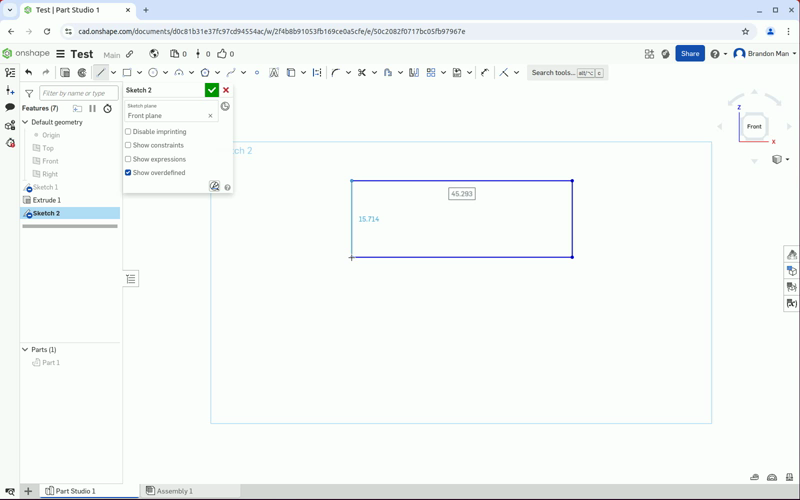
key_up(shift)
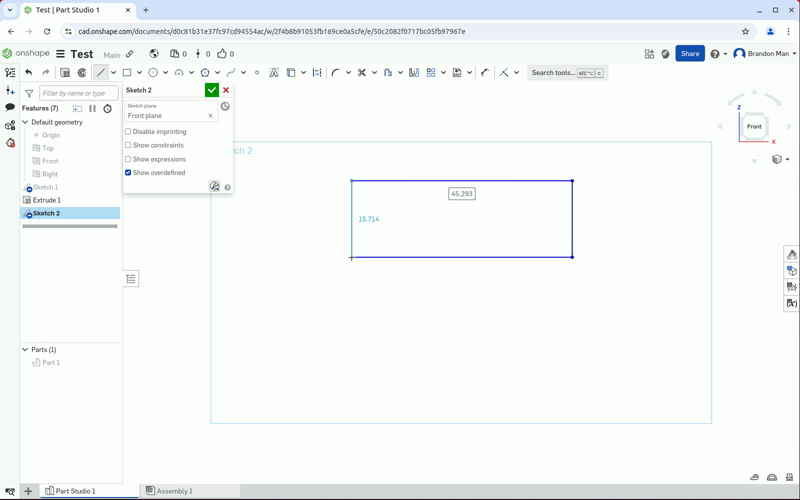
click(351, 257)
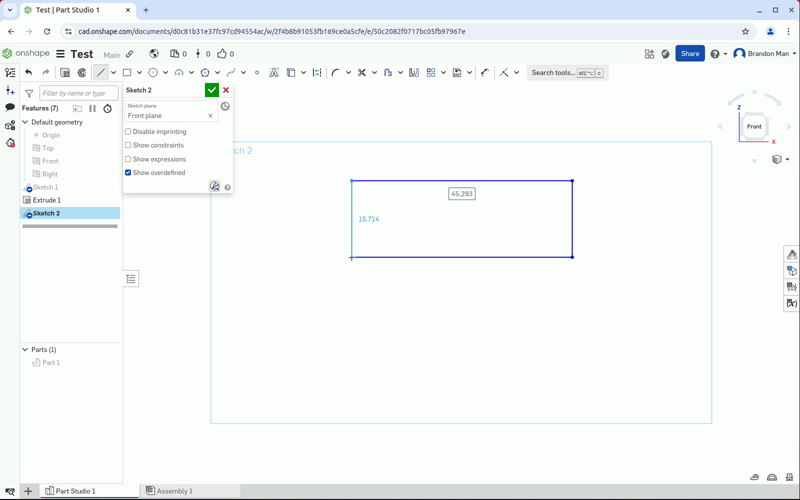
key(esc)
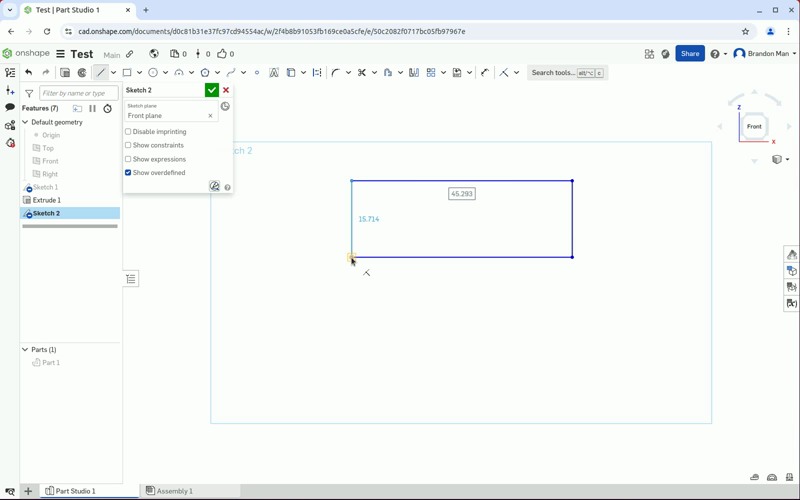
key(c)
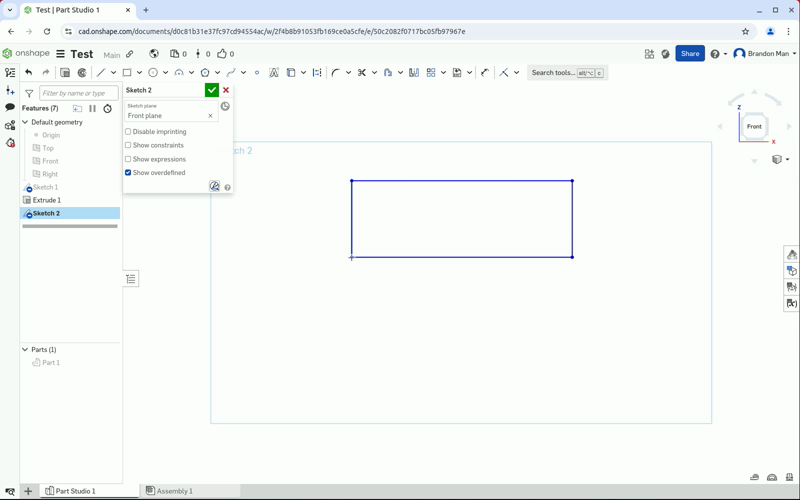
key_down(shift)
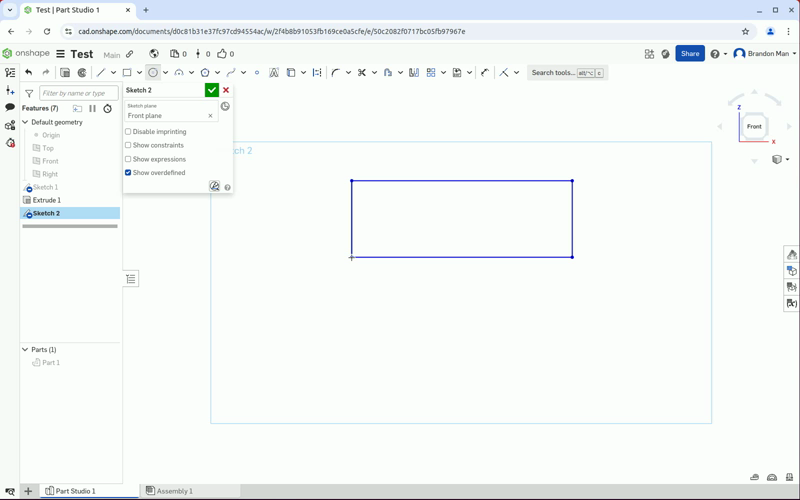
mouse_move(391, 217)
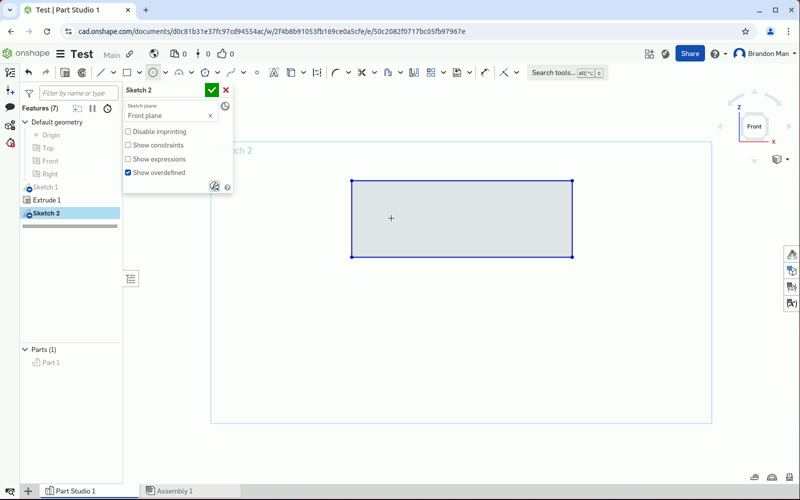
click(391, 217)
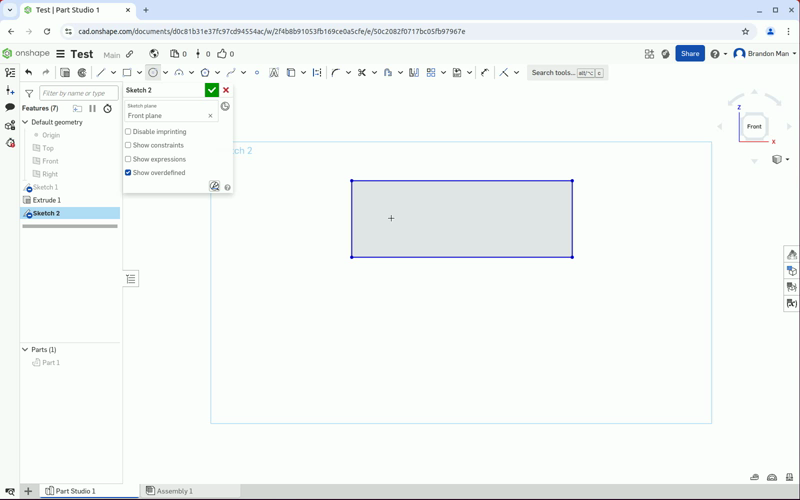
key_up(shift)
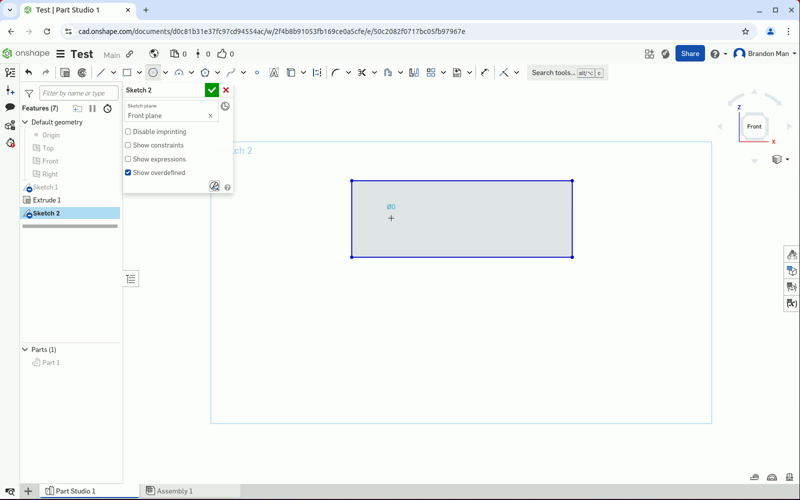
mouse_move(421, 217)
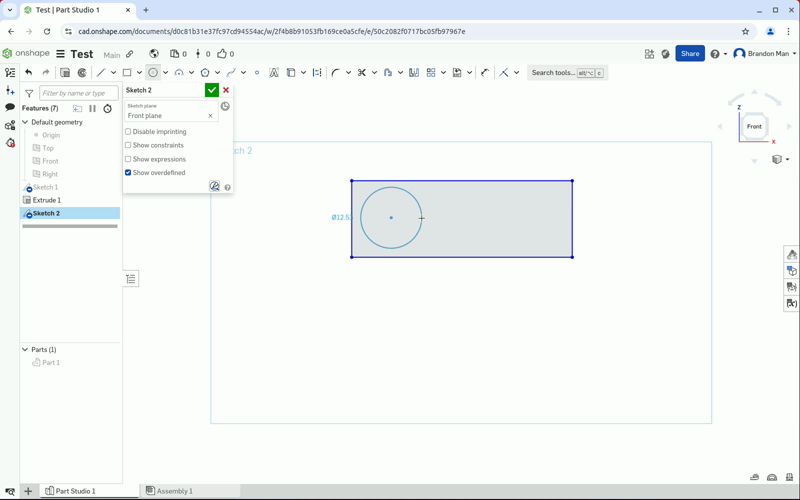
click(421, 217)
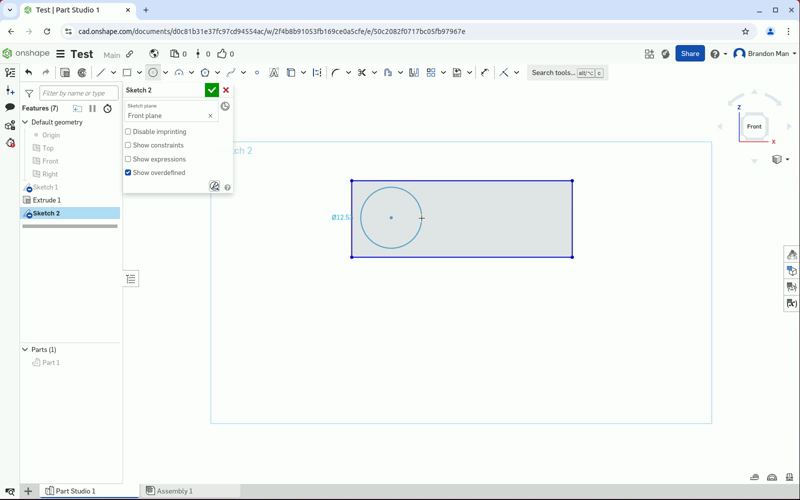
key(esc)
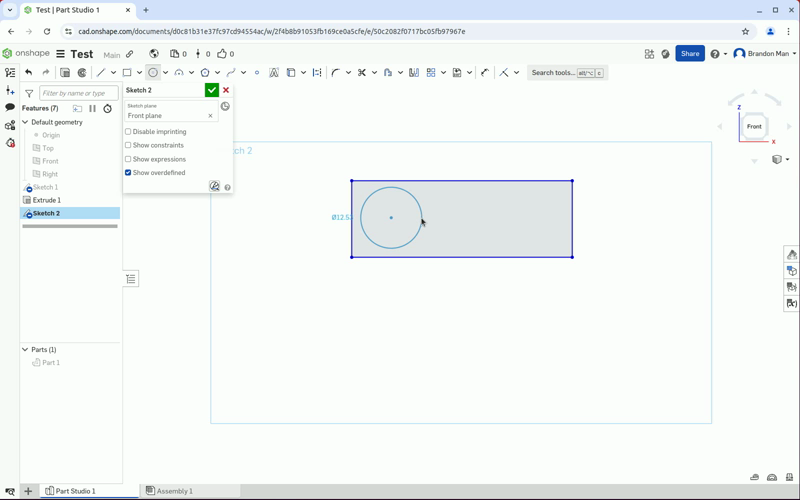
mouse_move(541, 211)
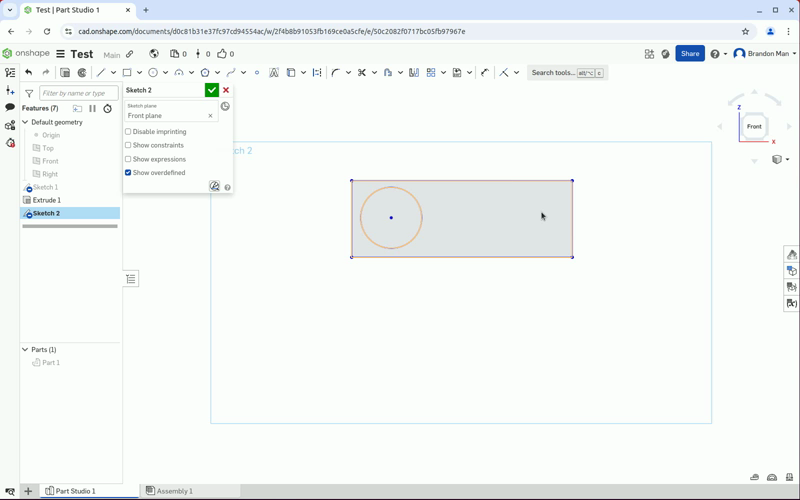
click(541, 211)
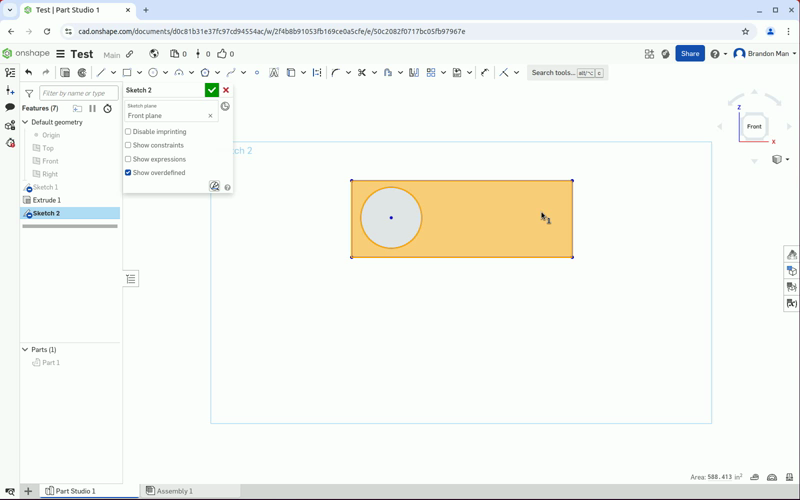
mouse_move(73, 352)
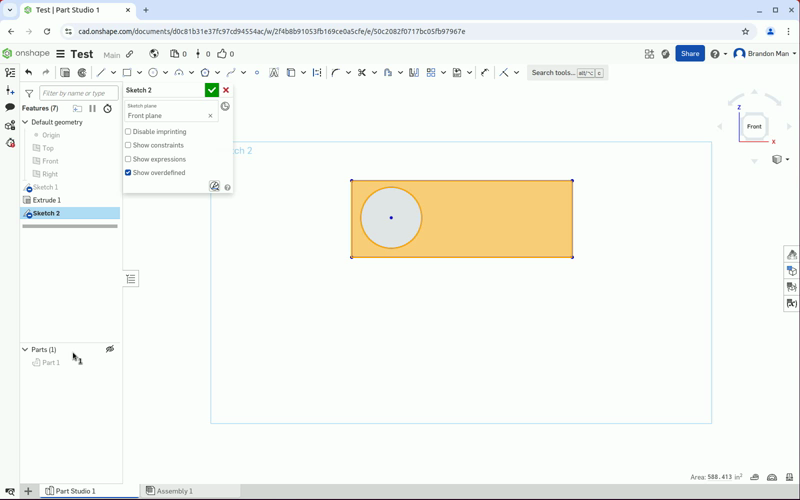
key(shift+y)
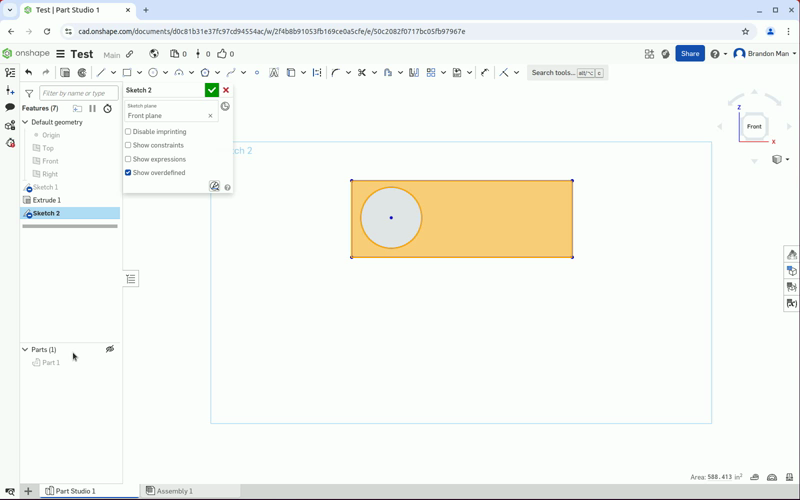
key(shift+e)
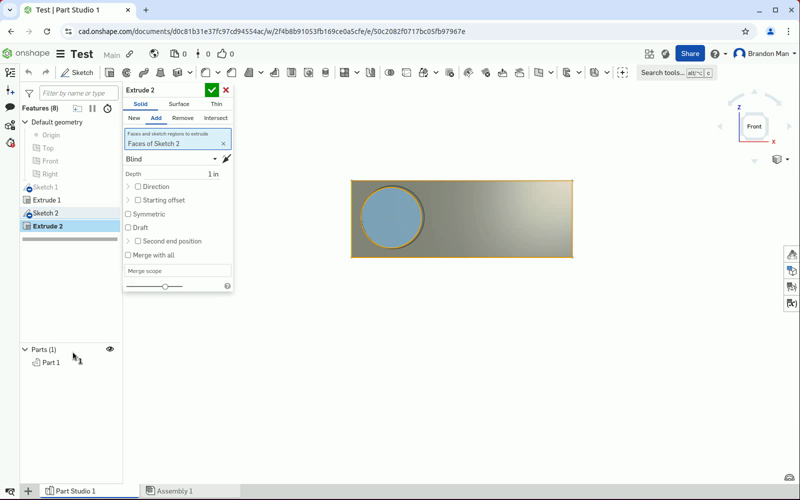
mouse_move(143, 106)
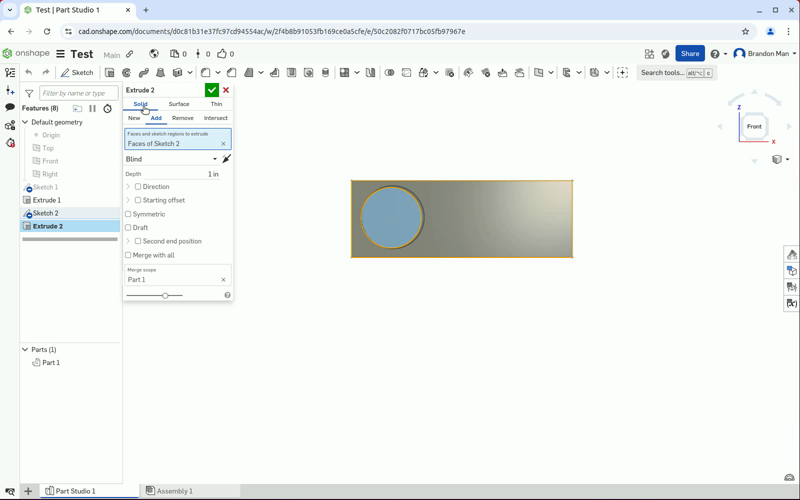
click(143, 106)
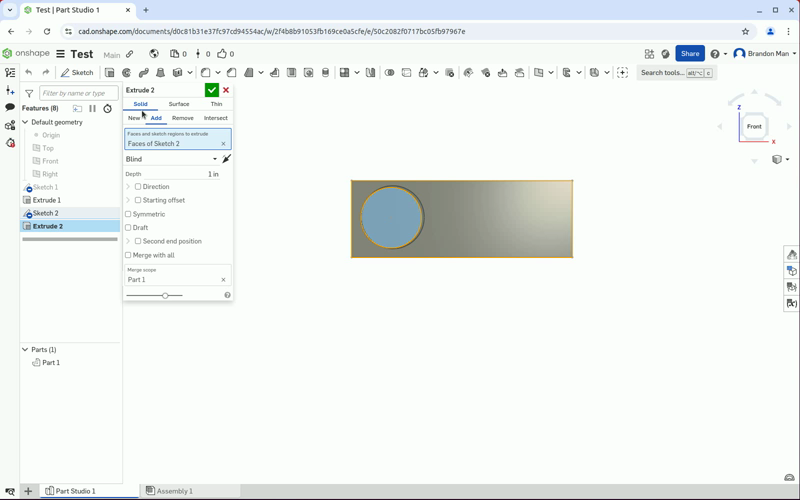
mouse_move(137, 120)
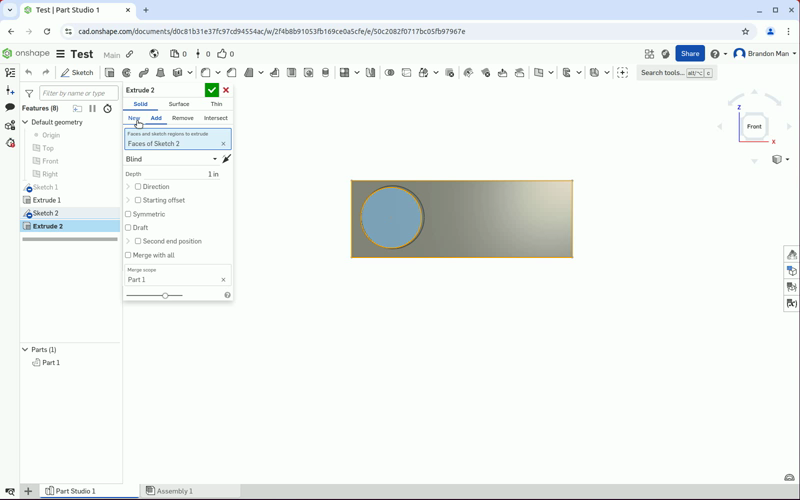
click(137, 120)
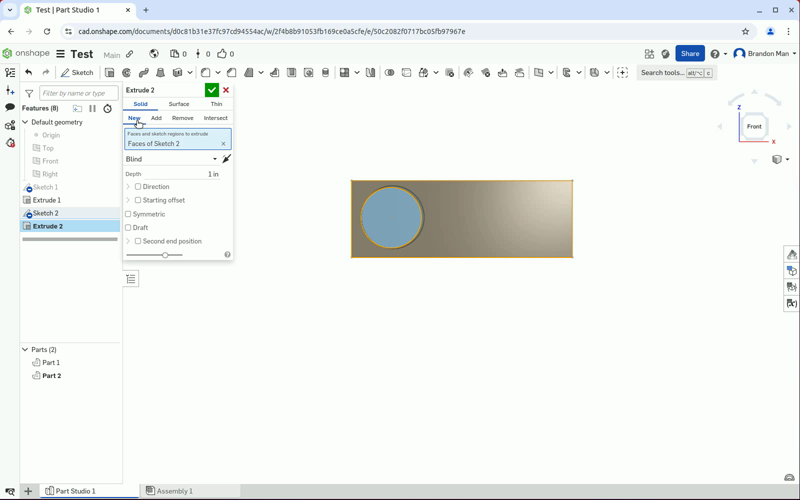
key(tab, 4)
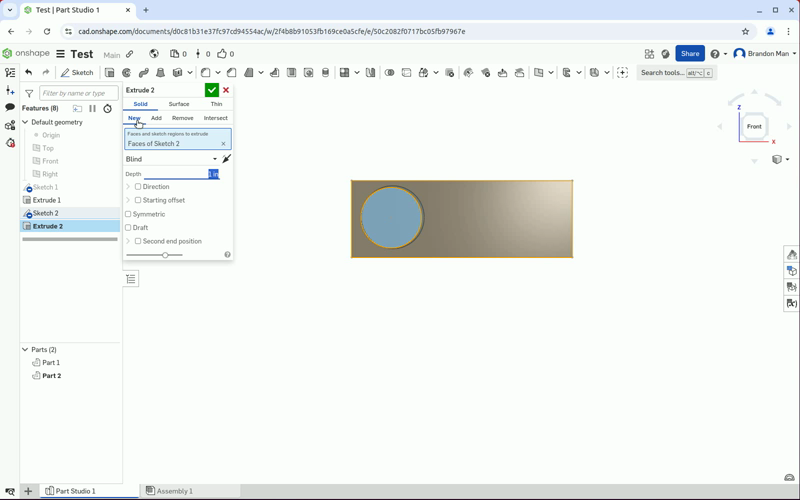
text(8.666)
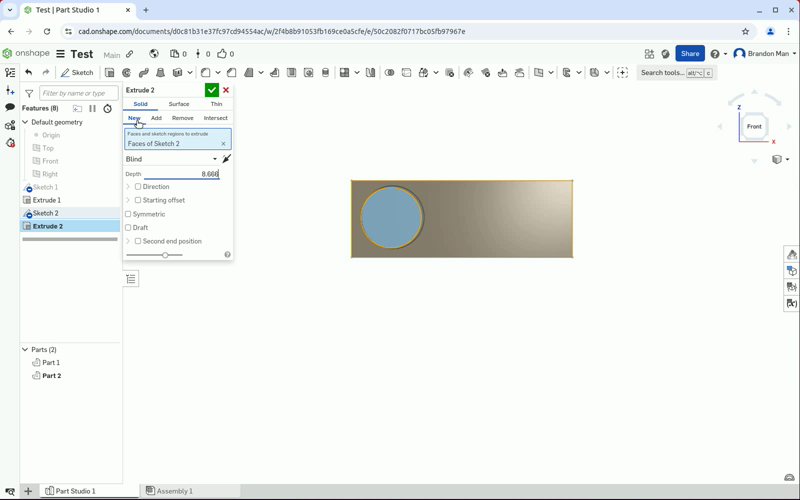
key(enter)
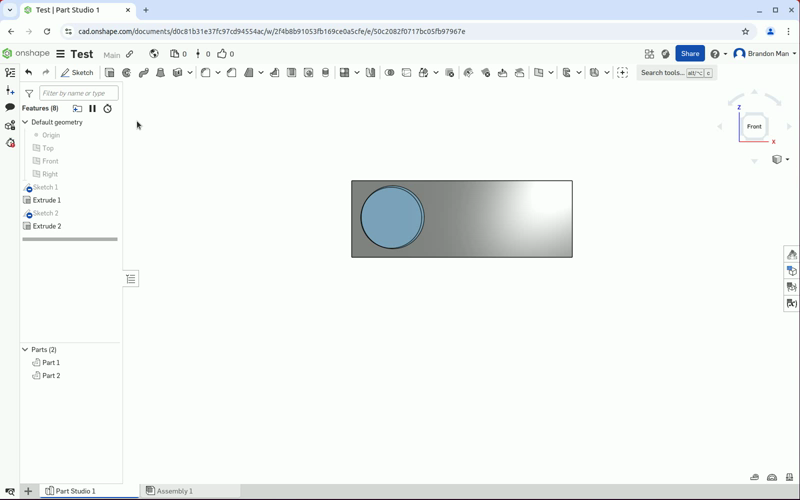
key(shift+h)
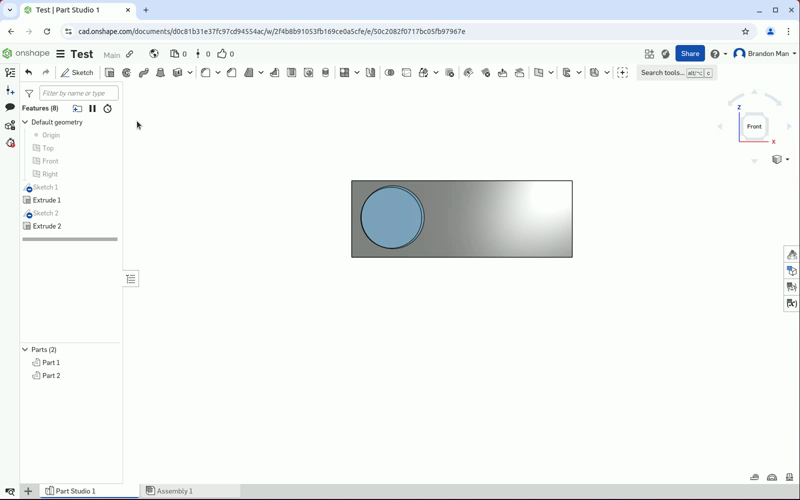
key(shift+h)
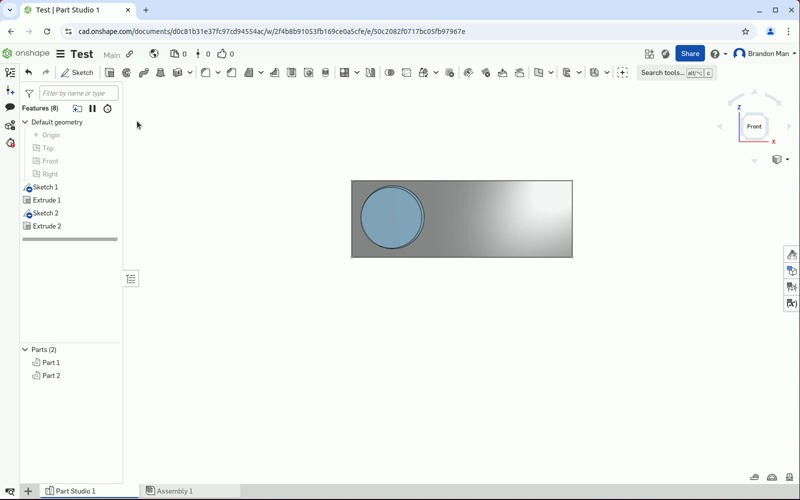
key(shift+7)
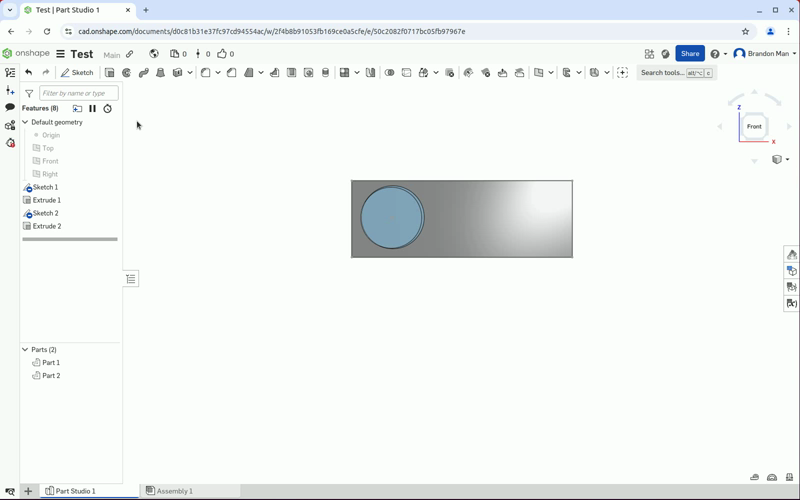
key(left, 2)
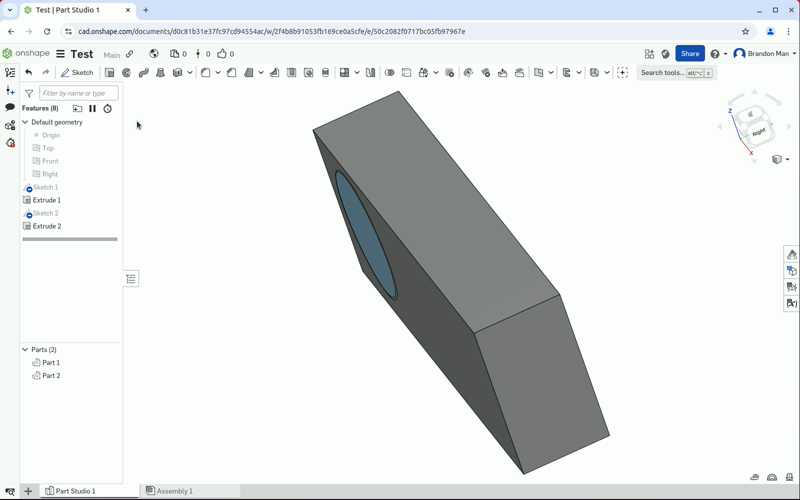
key(down, 2)
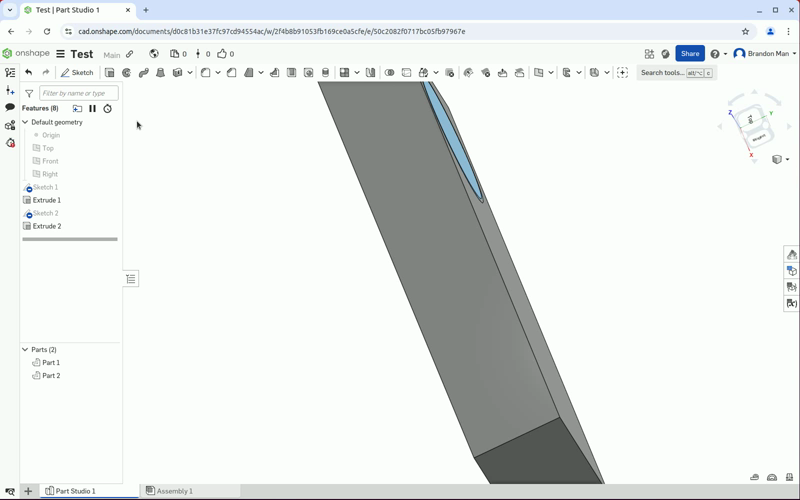
key(up, 2)
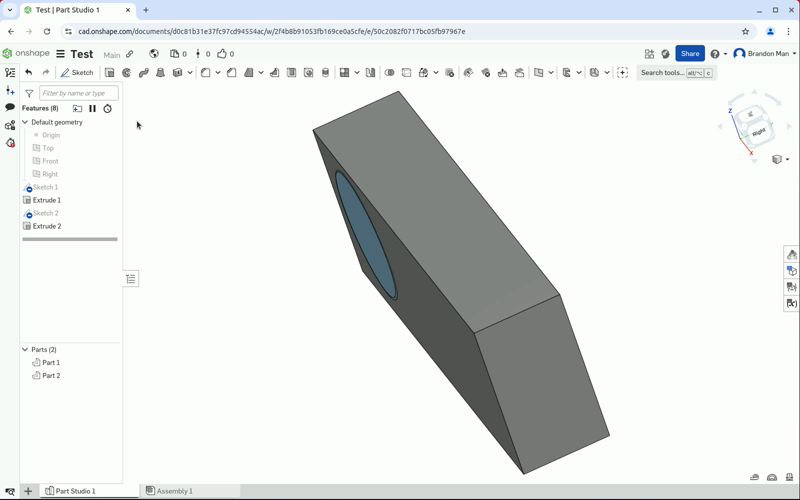
key(right, 2)
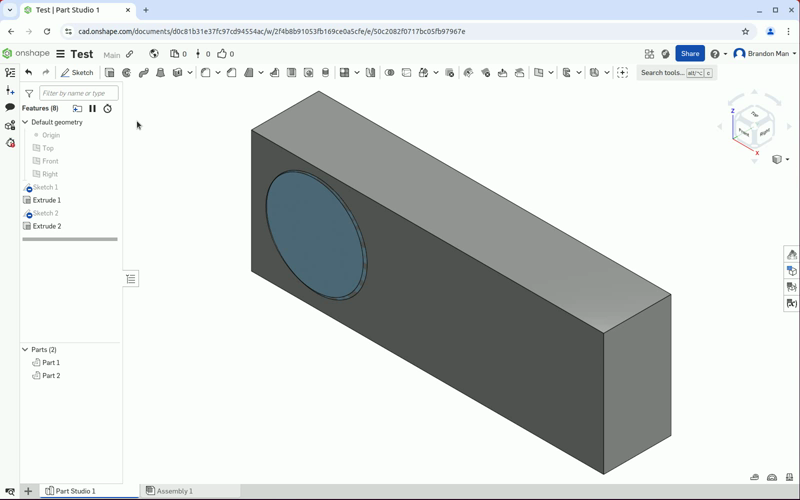
mouse_move(73, 189)
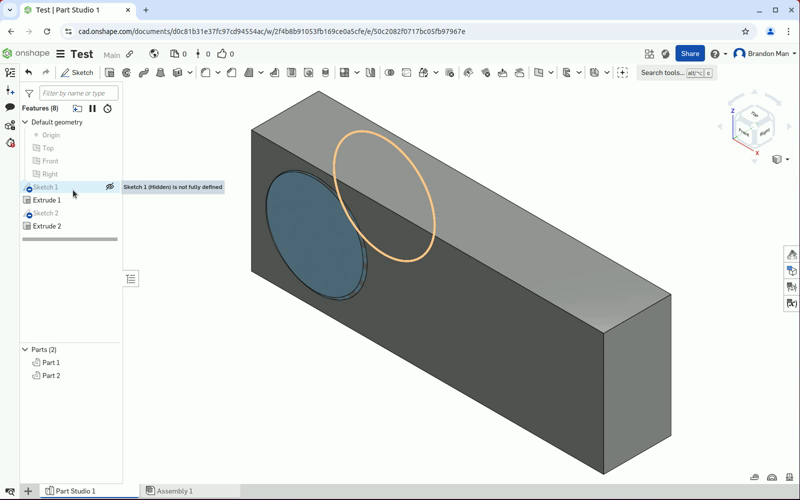
click(73, 189)